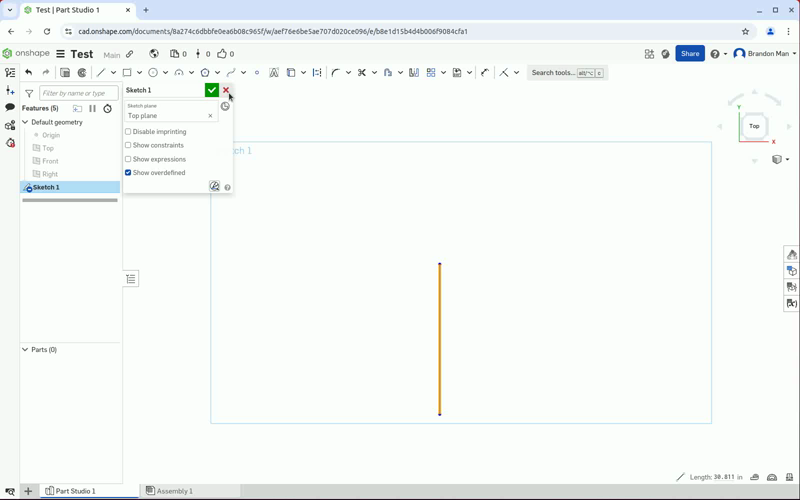
key(shift+h)
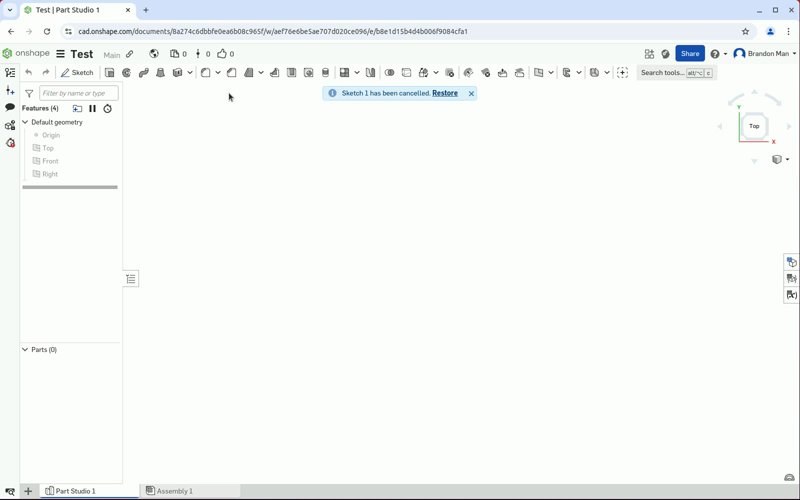
mouse_move(73, 352)
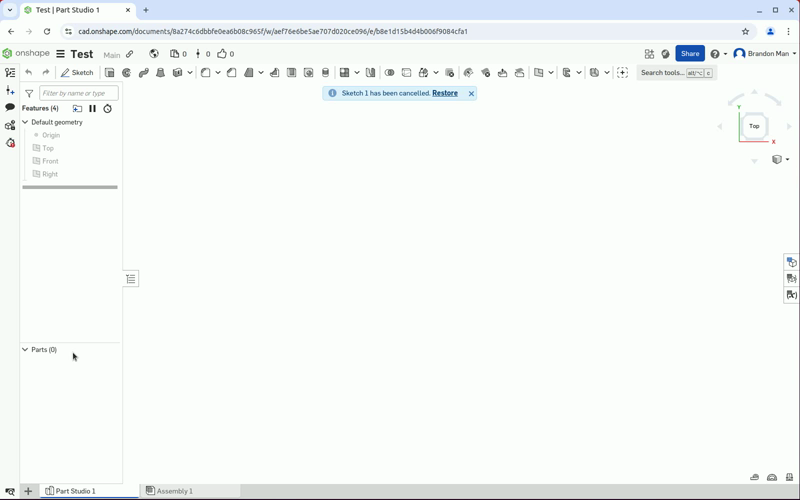
key(y)
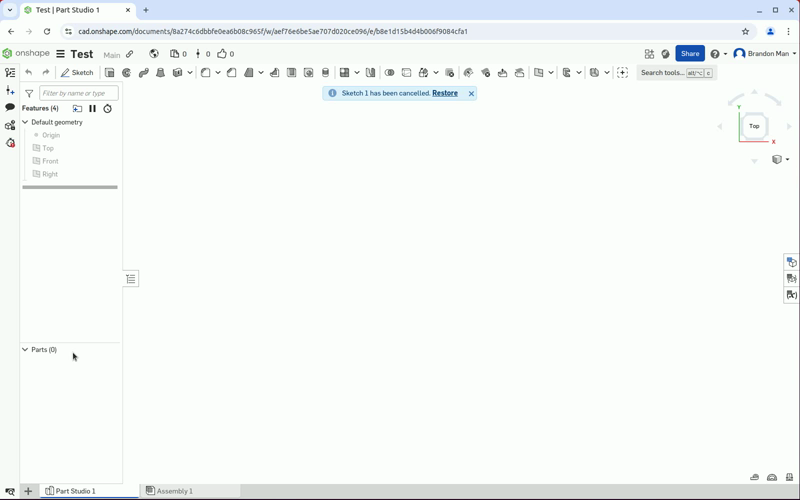
key(shift+p)
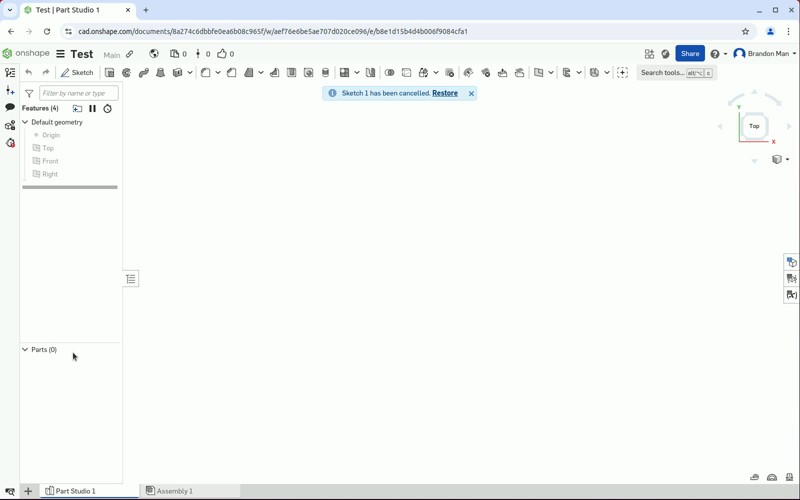
key(space)
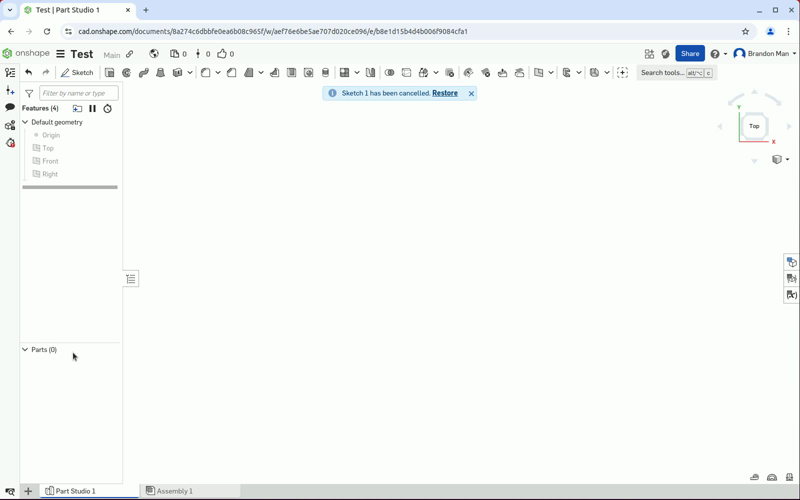
key_down(shift)
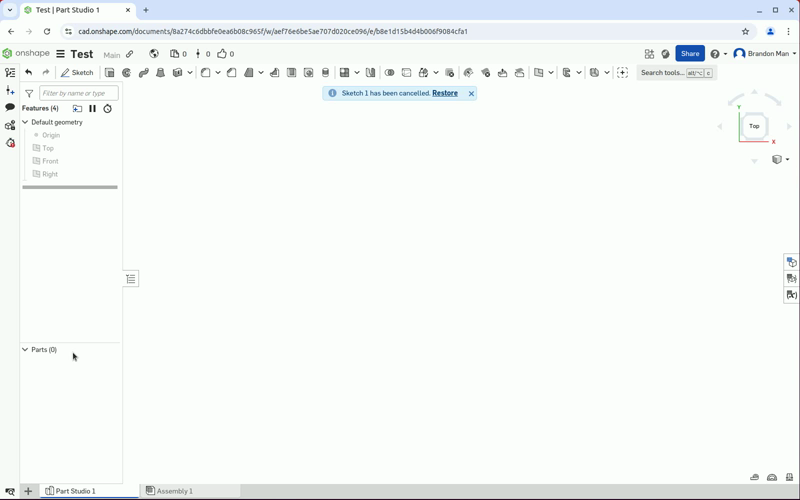
key(up)
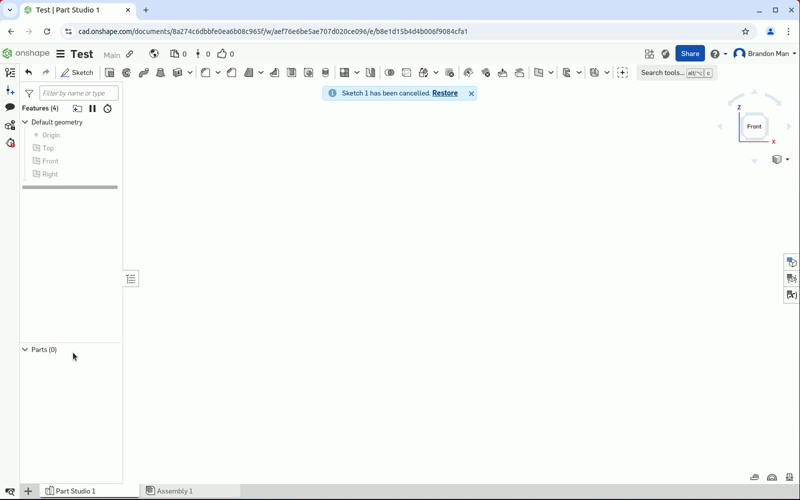
key_up(shift)
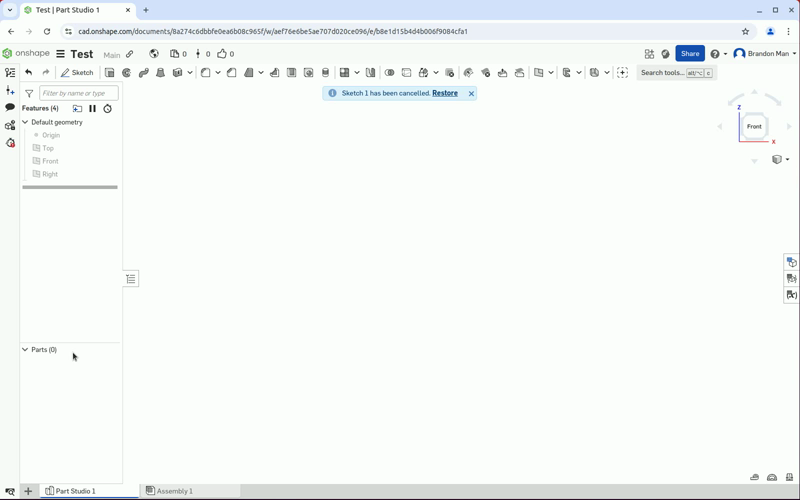
mouse_move(73, 352)
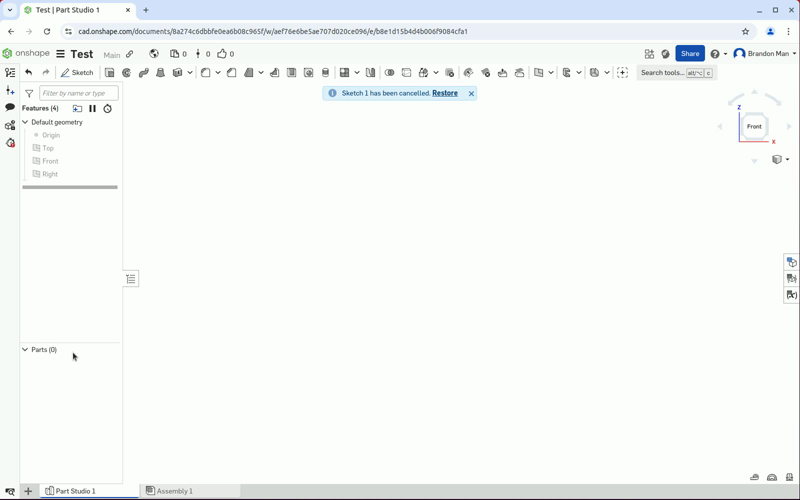
key(shift+y)
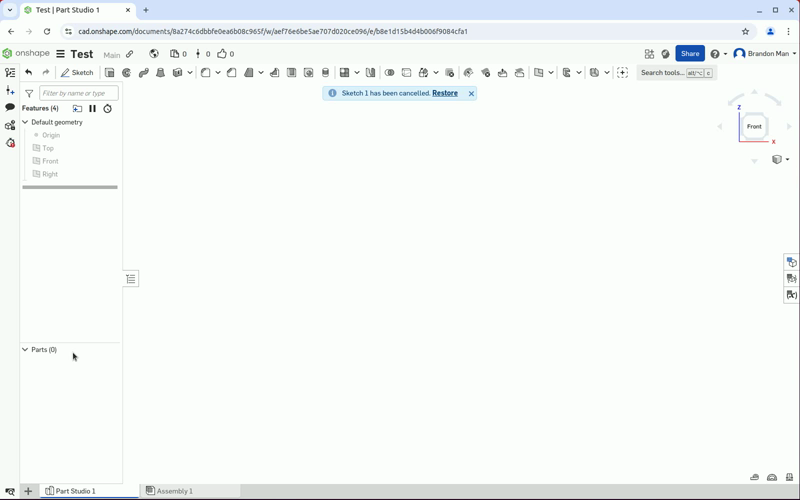
key(shift+s)
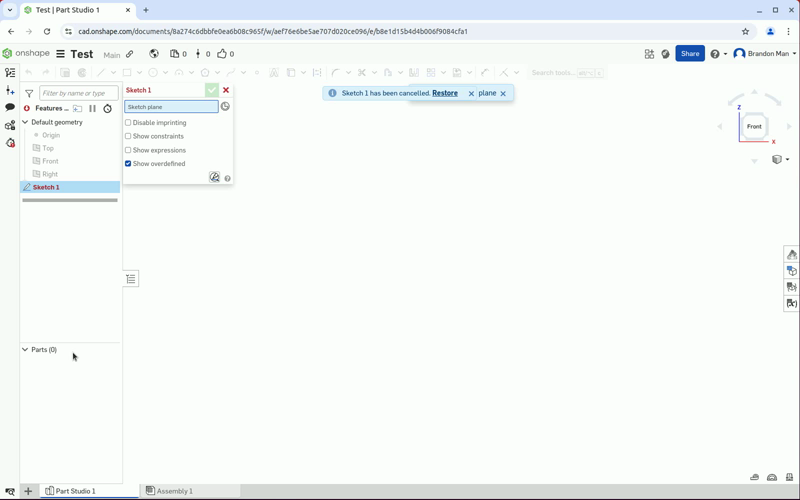
mouse_move(73, 163)
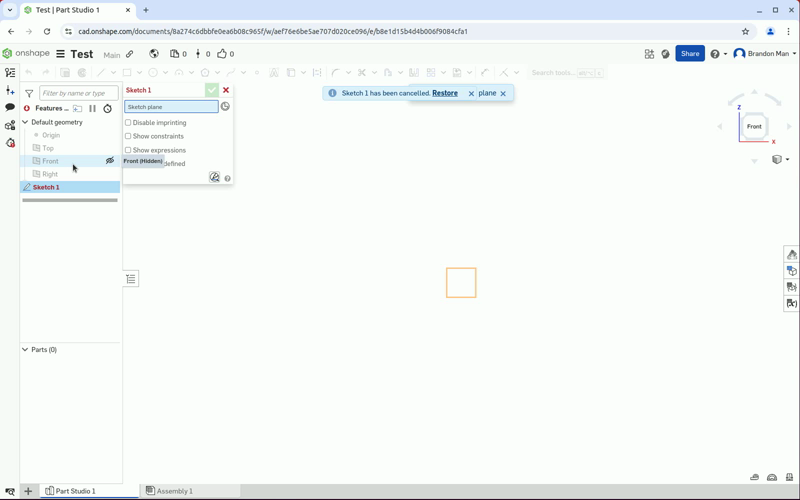
click(73, 163)
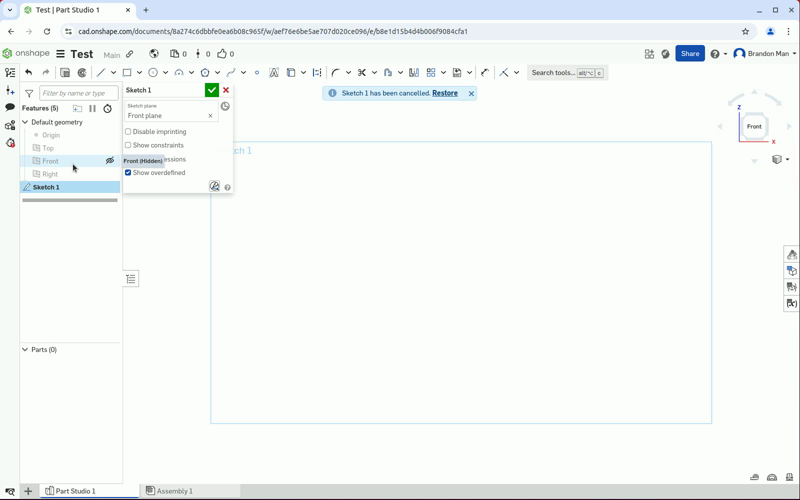
mouse_move(73, 352)
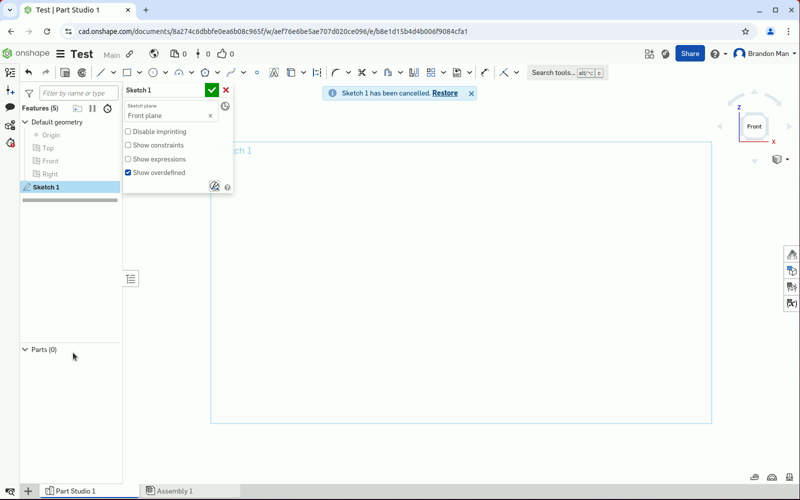
key(y)
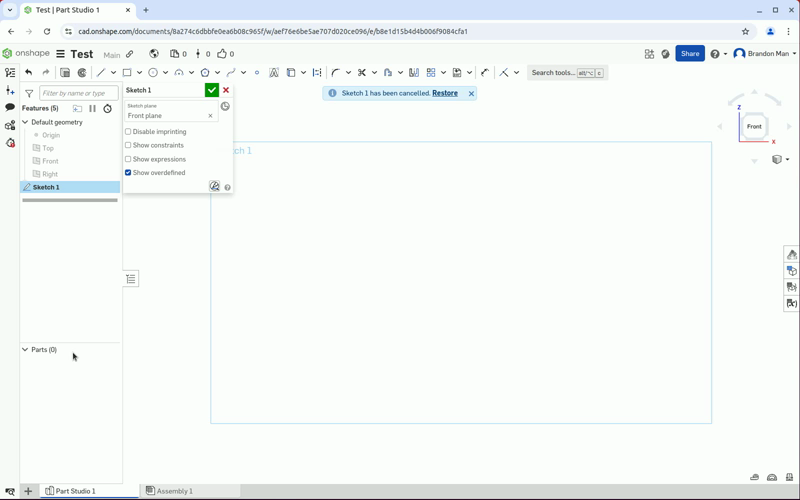
key(l)
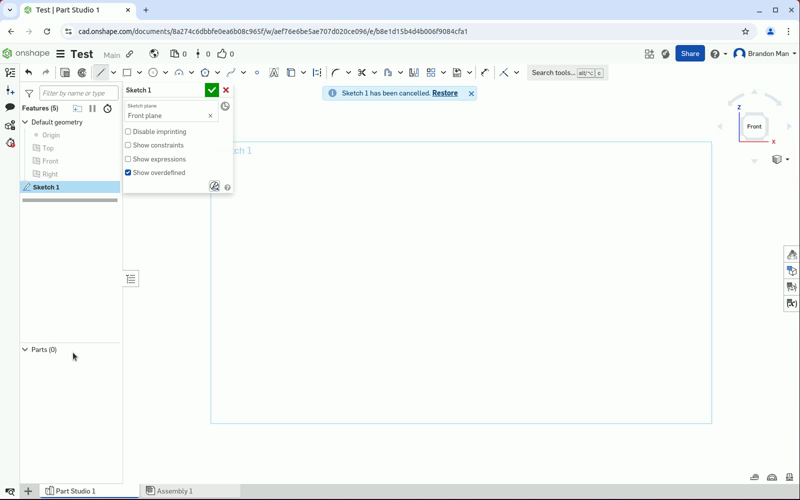
key_down(shift)
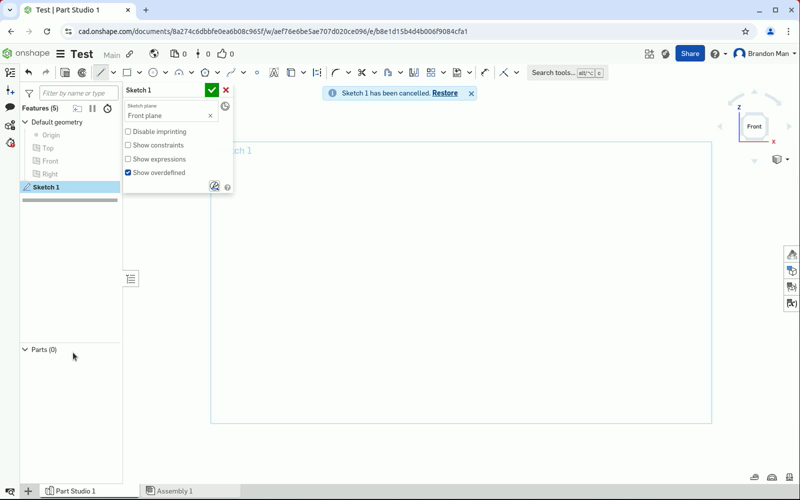
mouse_move(460, 320)
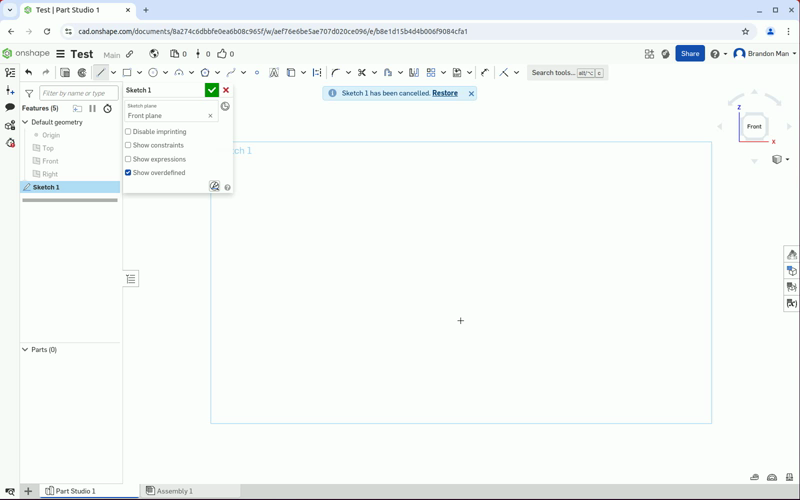
click(460, 320)
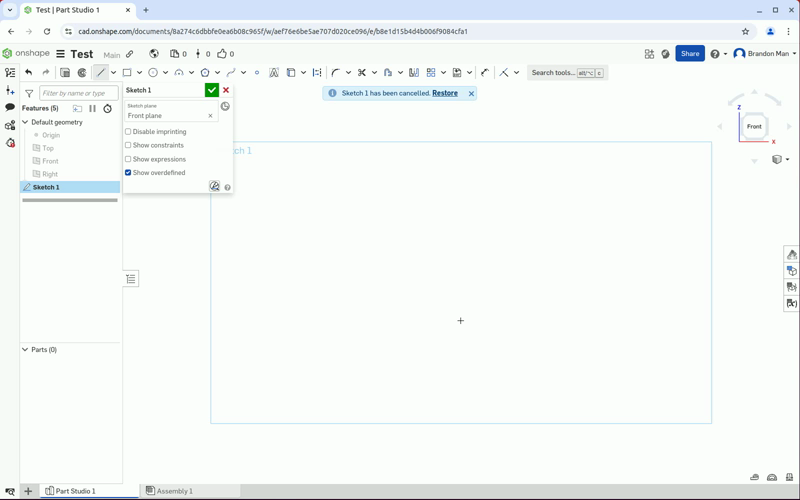
key_up(shift)
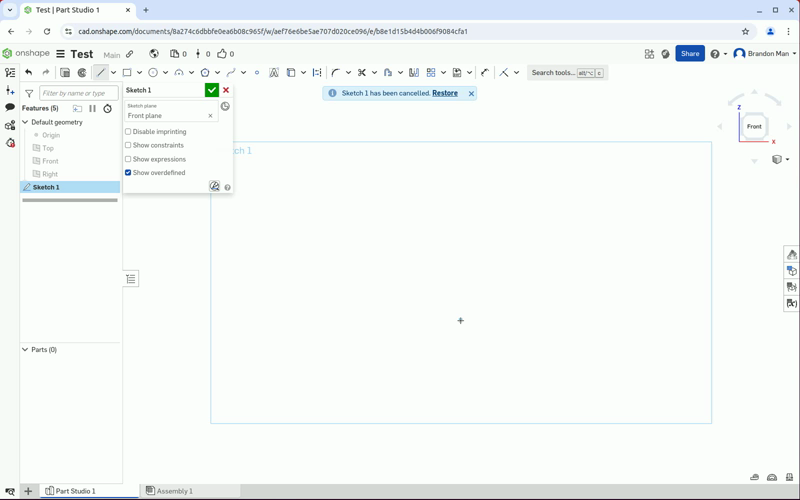
key_down(shift)
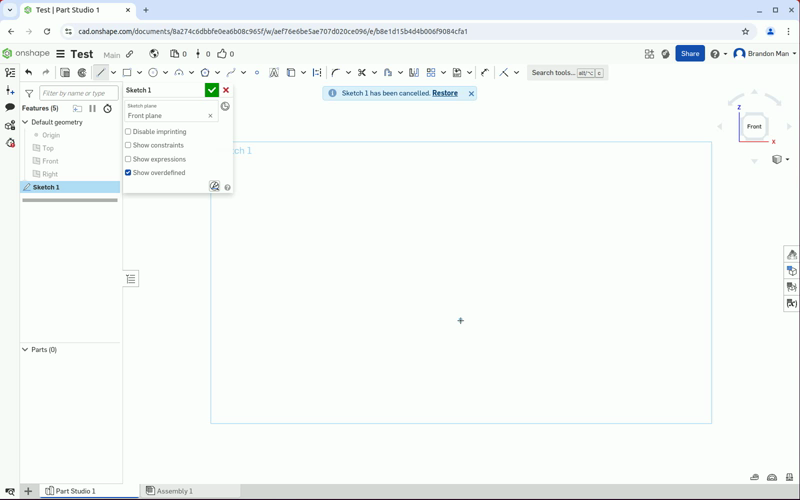
mouse_move(490, 320)
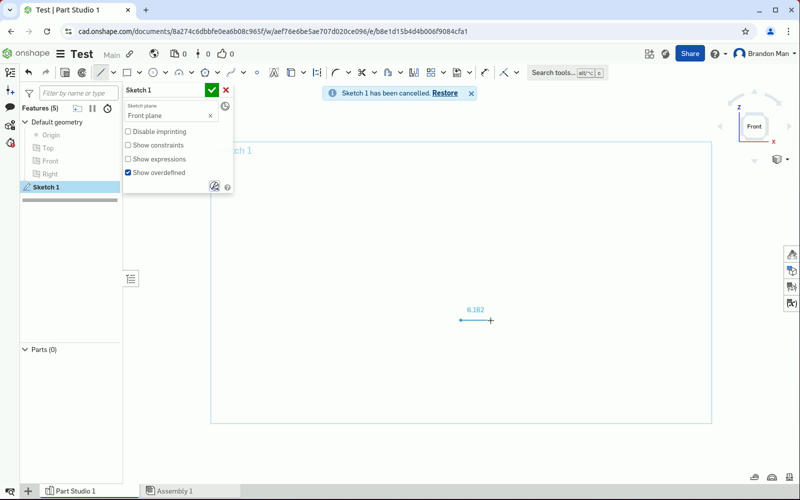
mouse_move(498, 320)
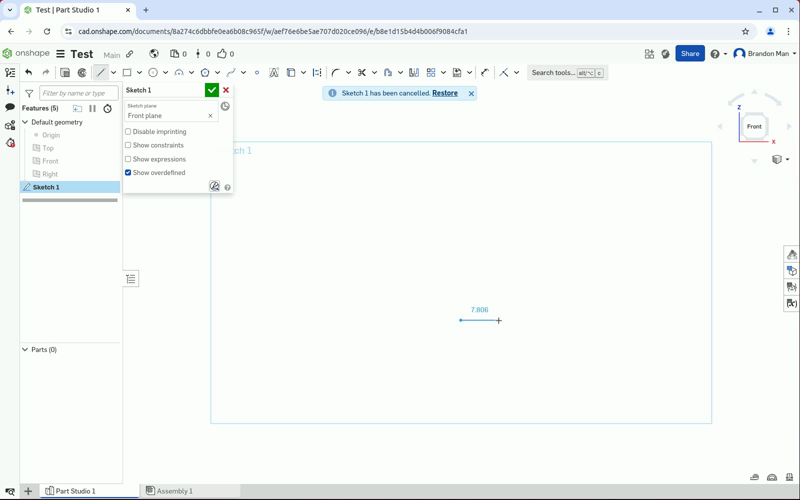
click(498, 320)
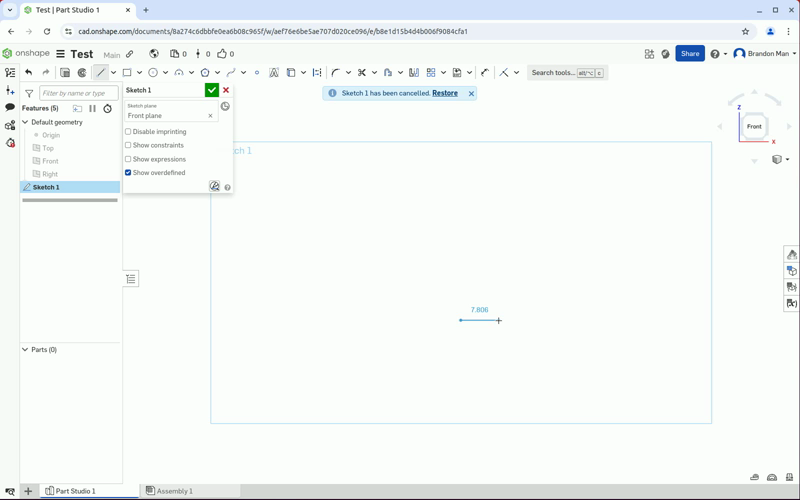
key_up(shift)
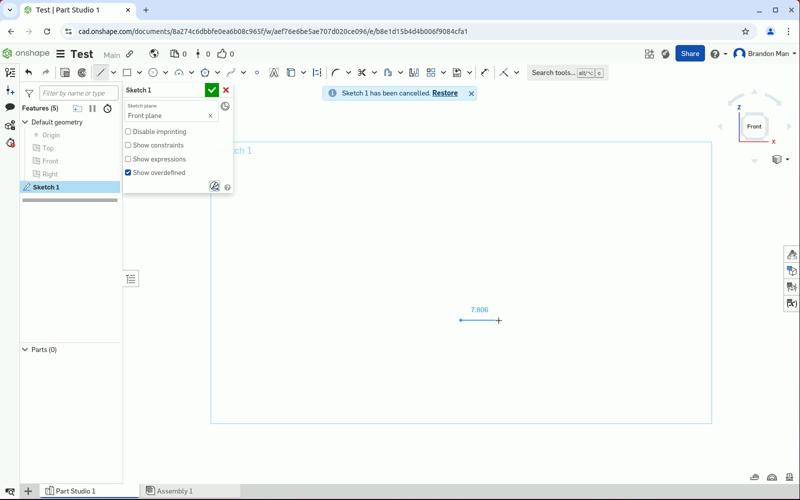
key_down(shift)
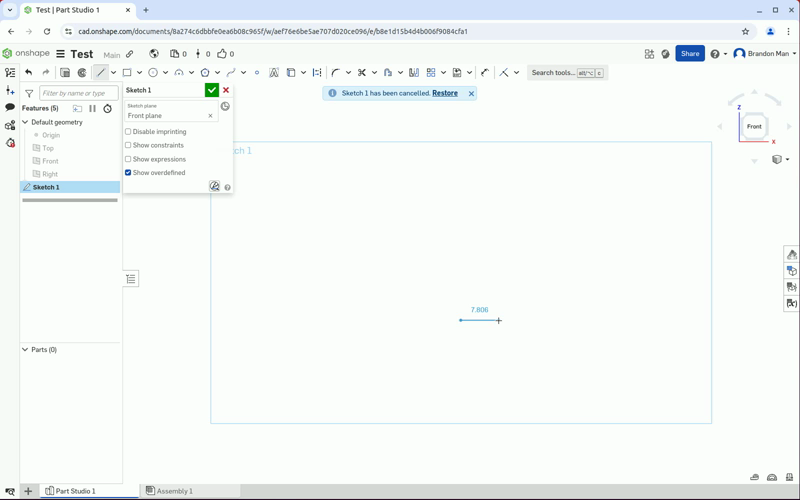
mouse_move(528, 320)
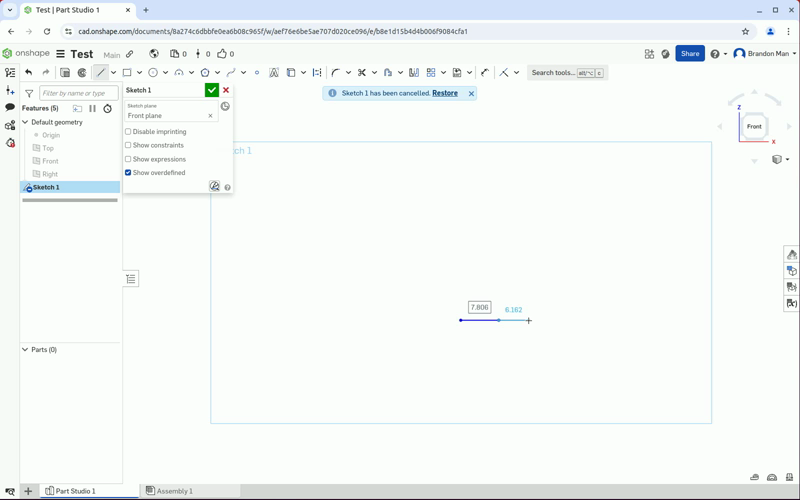
mouse_move(498, 339)
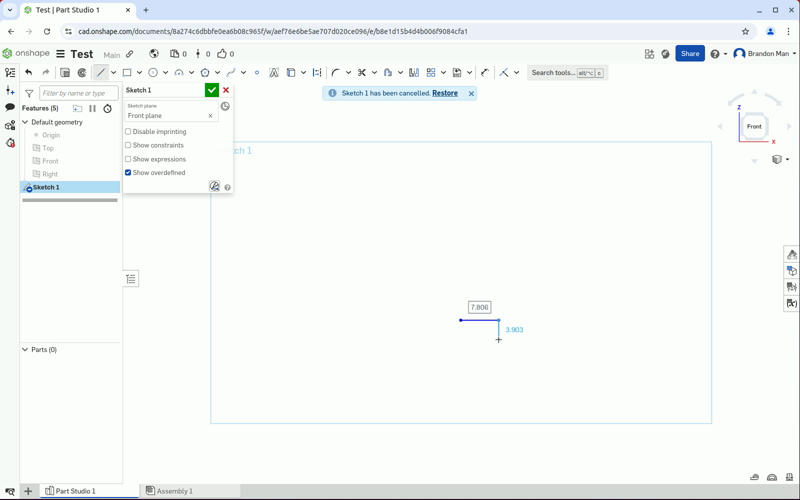
click(498, 339)
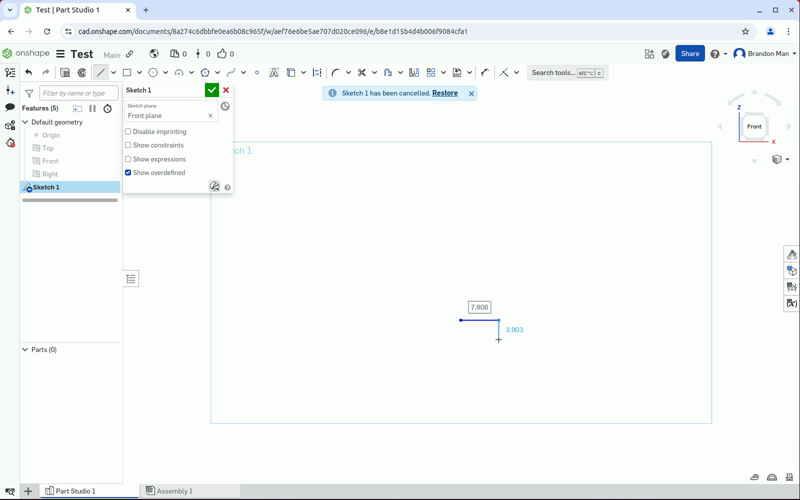
key_up(shift)
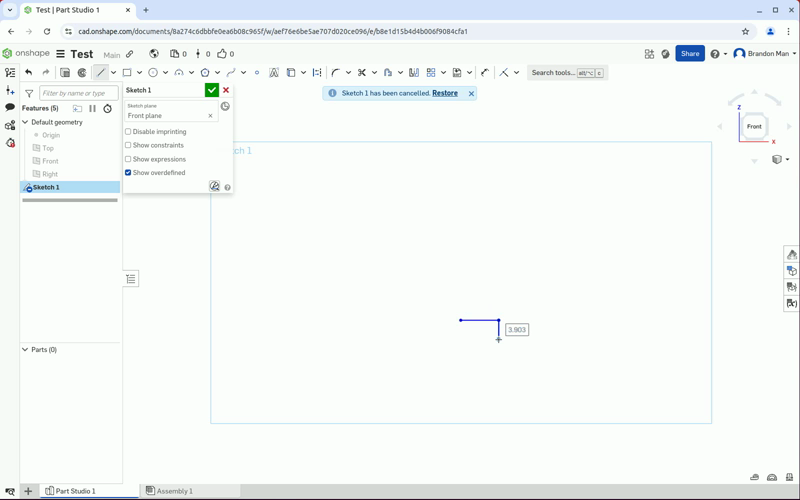
key_down(shift)
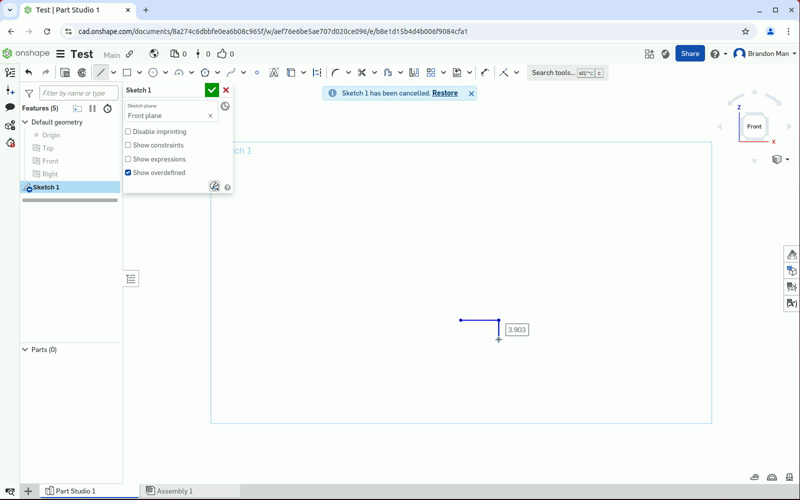
mouse_move(573, 339)
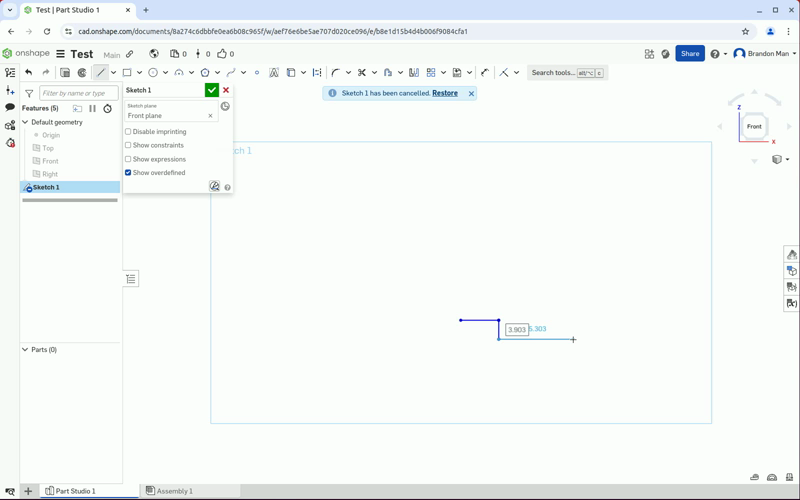
click(573, 339)
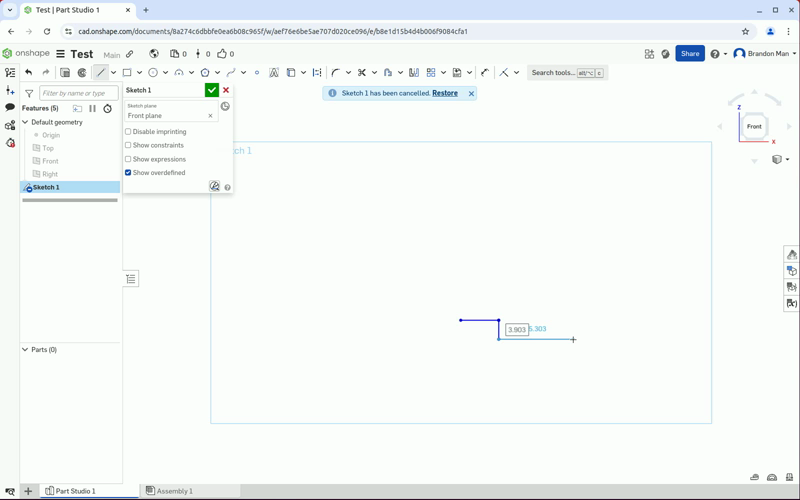
key_up(shift)
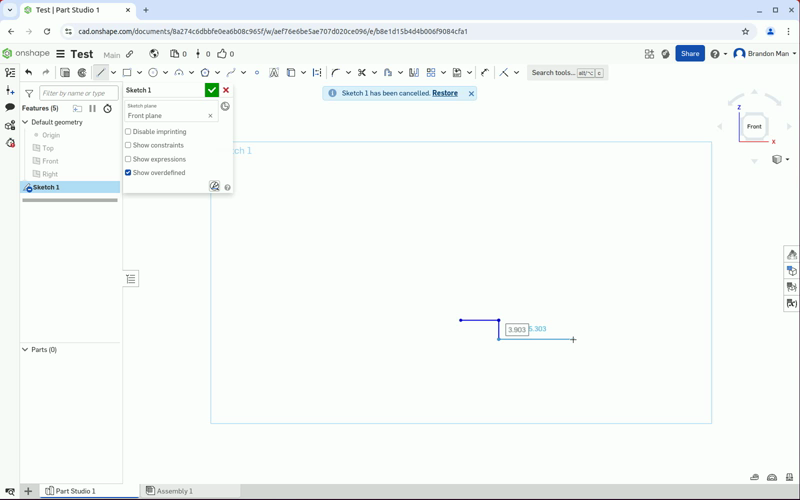
key_down(shift)
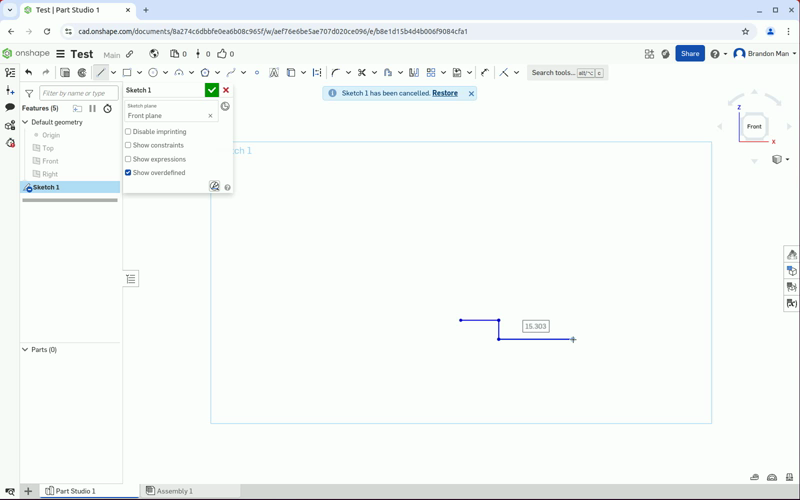
mouse_move(589, 339)
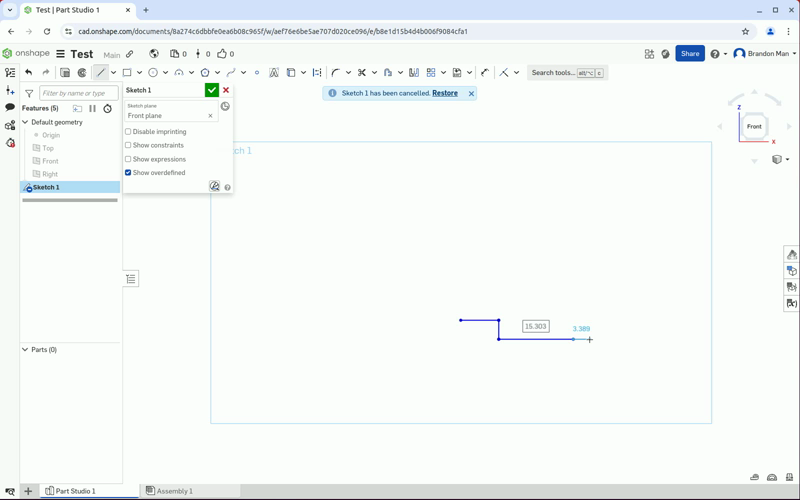
mouse_move(573, 282)
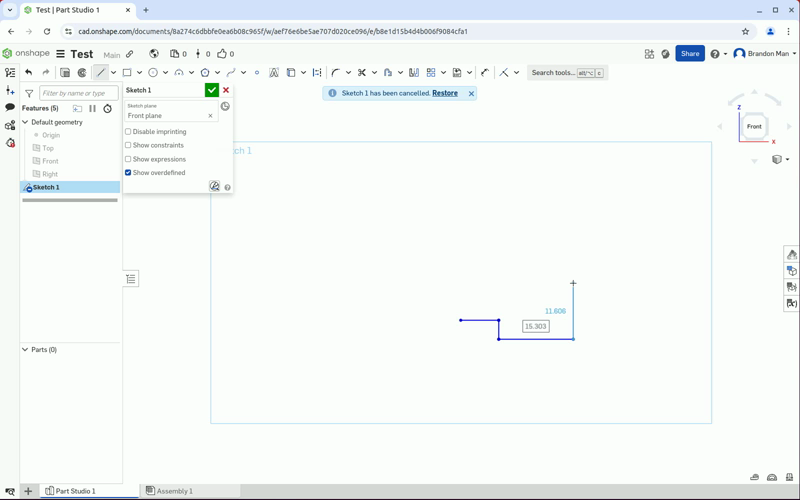
click(573, 282)
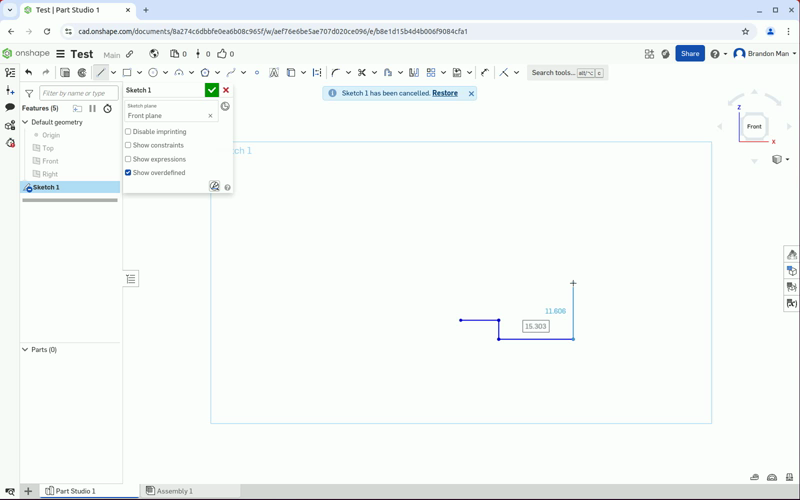
key_up(shift)
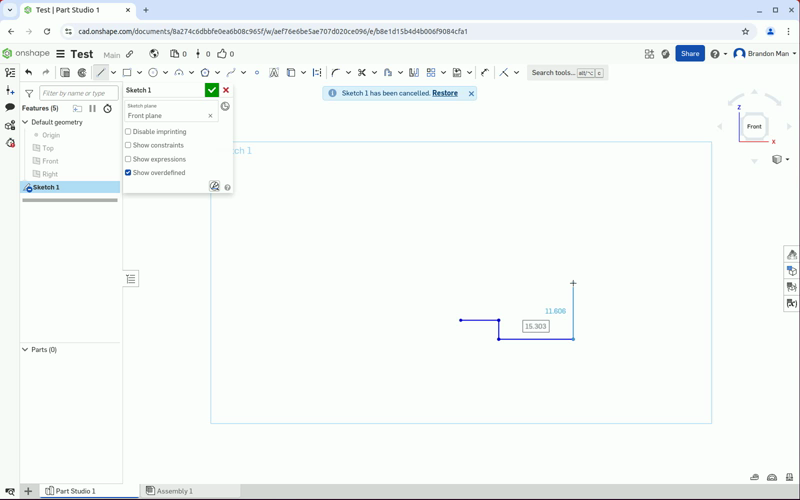
key_down(shift)
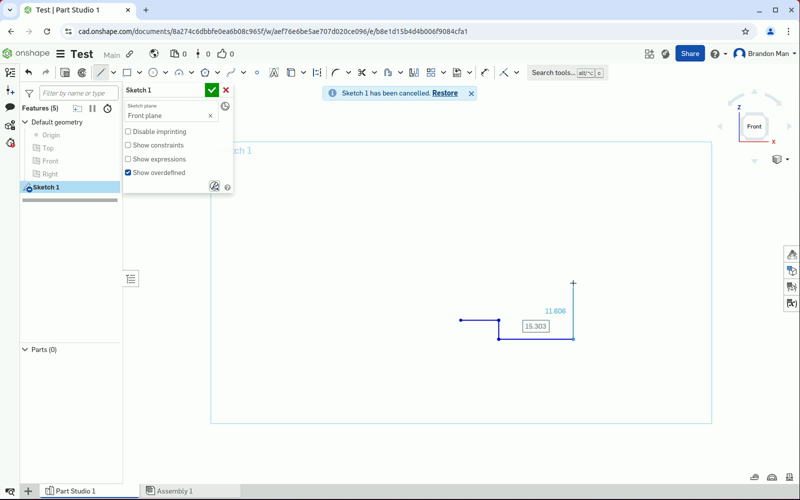
mouse_move(460, 282)
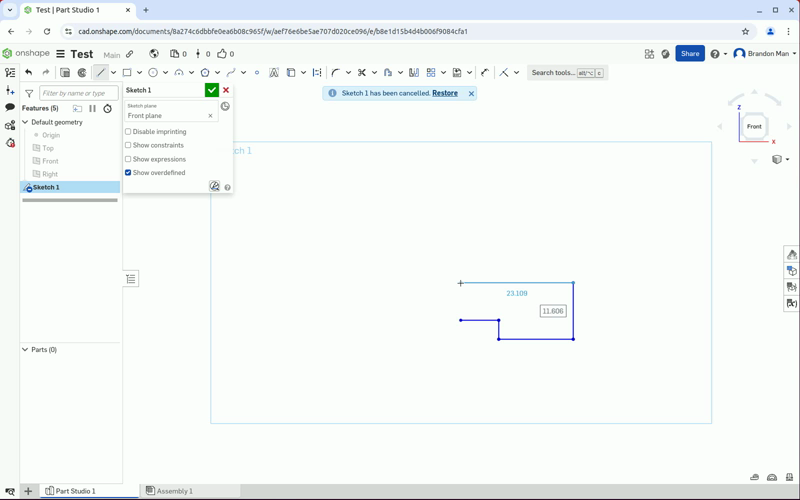
click(460, 282)
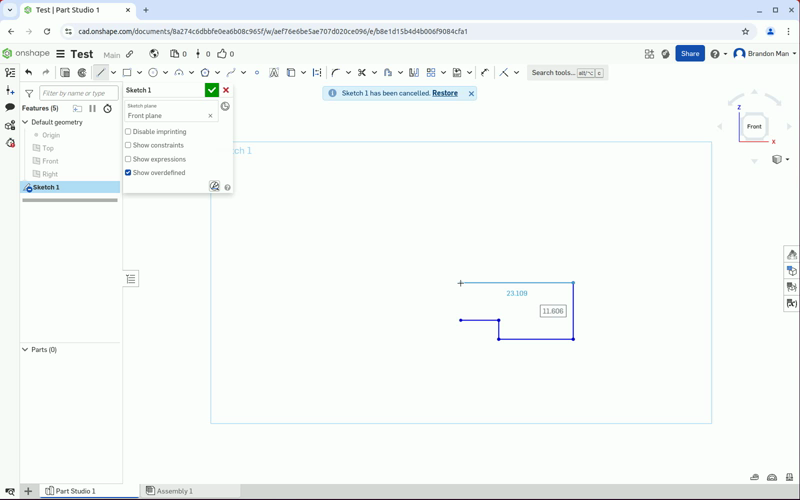
key_up(shift)
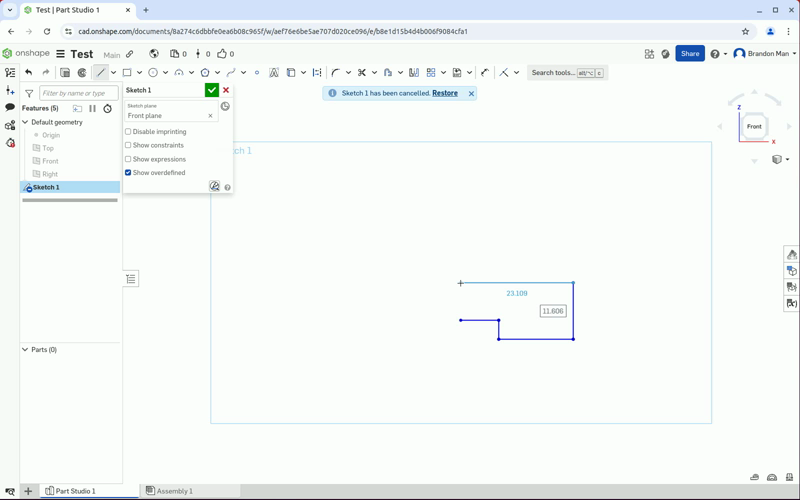
mouse_move(490, 282)
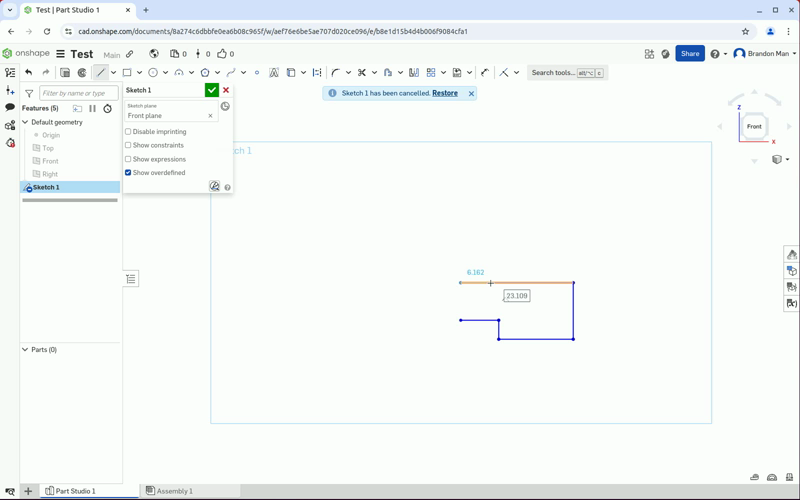
key_down(shift)
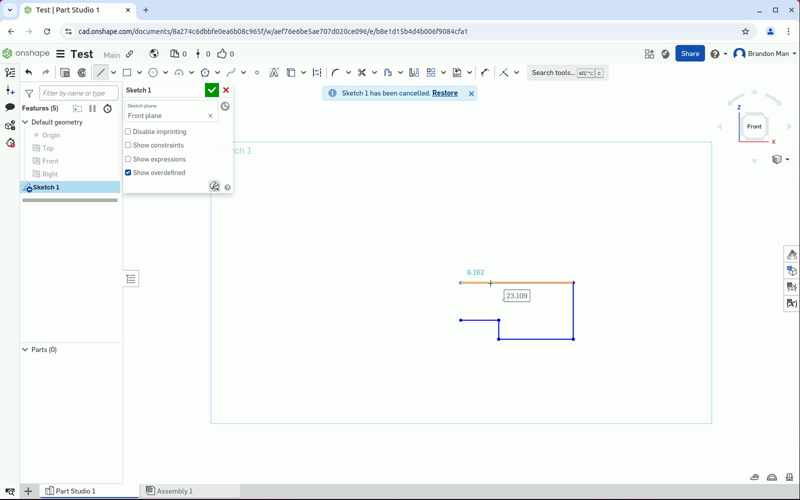
mouse_move(460, 320)
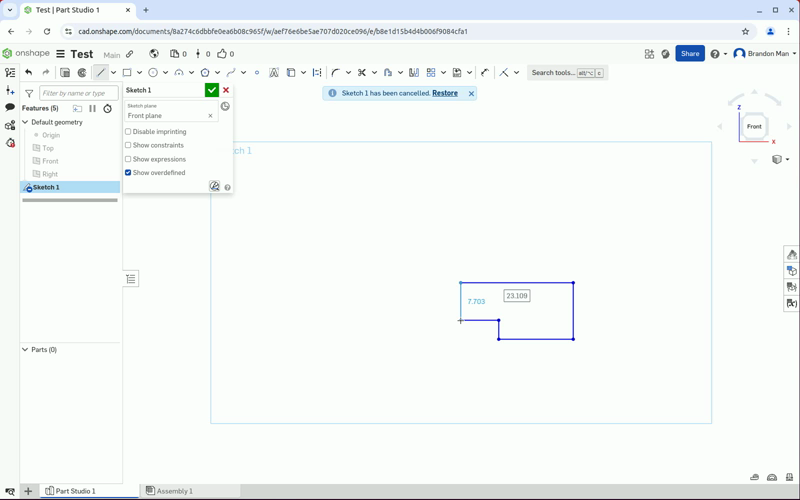
key_up(shift)
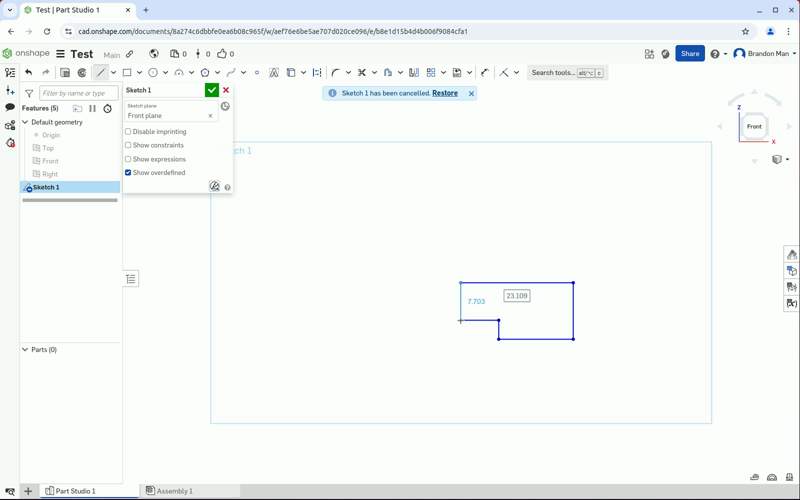
click(460, 320)
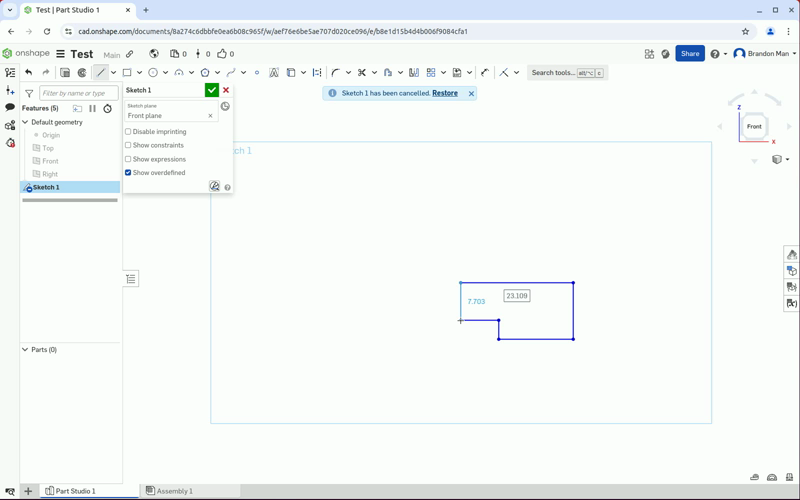
key(esc)
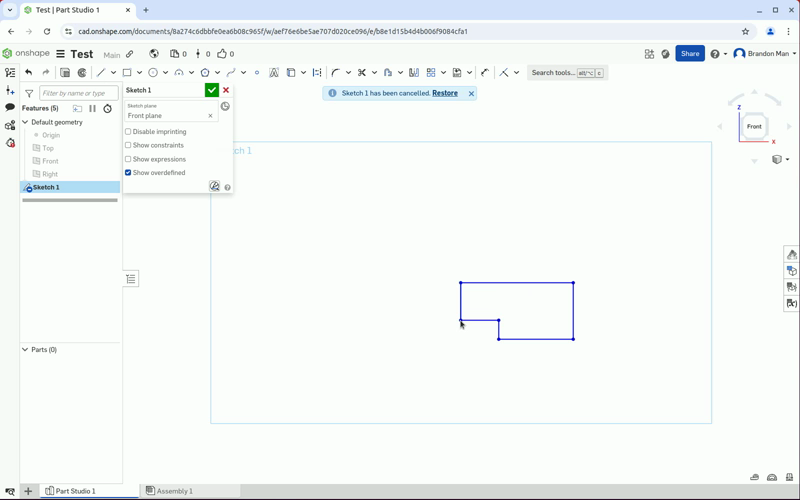
mouse_move(554, 301)
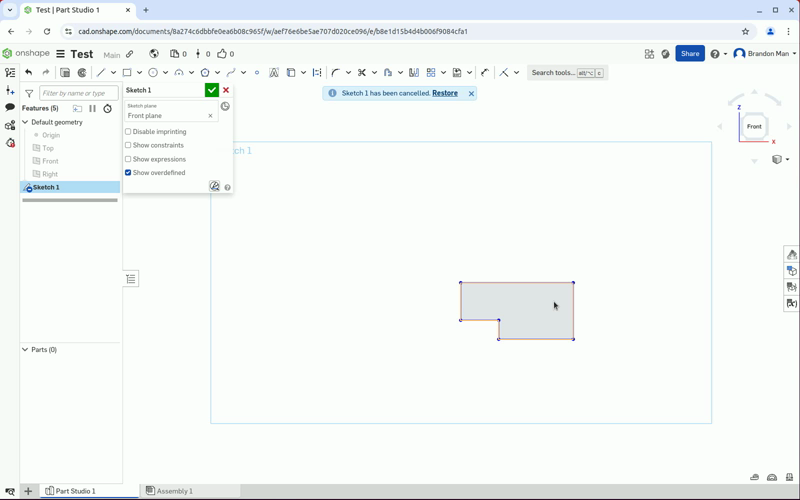
click(554, 301)
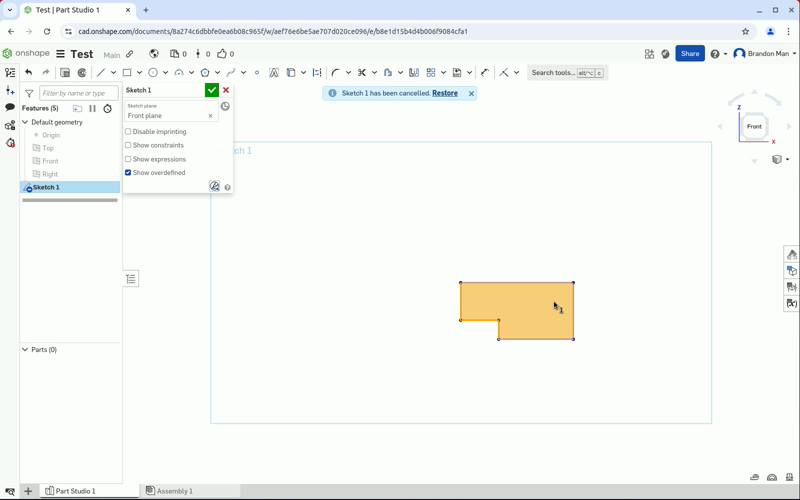
mouse_move(73, 352)
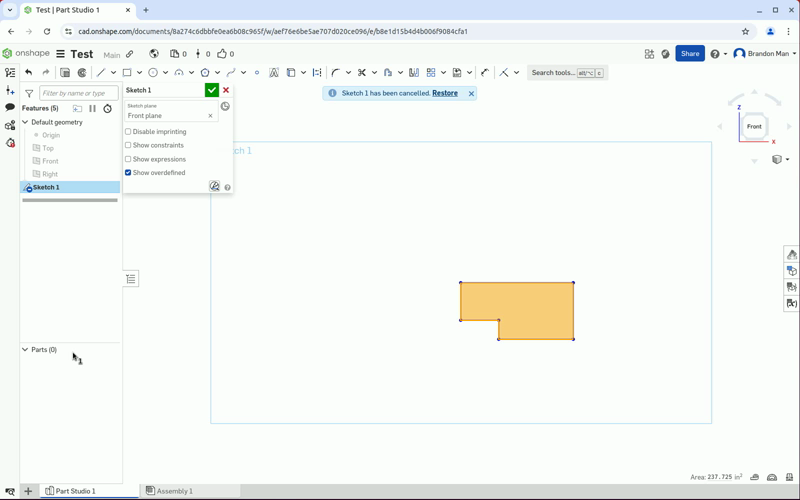
key(shift+y)
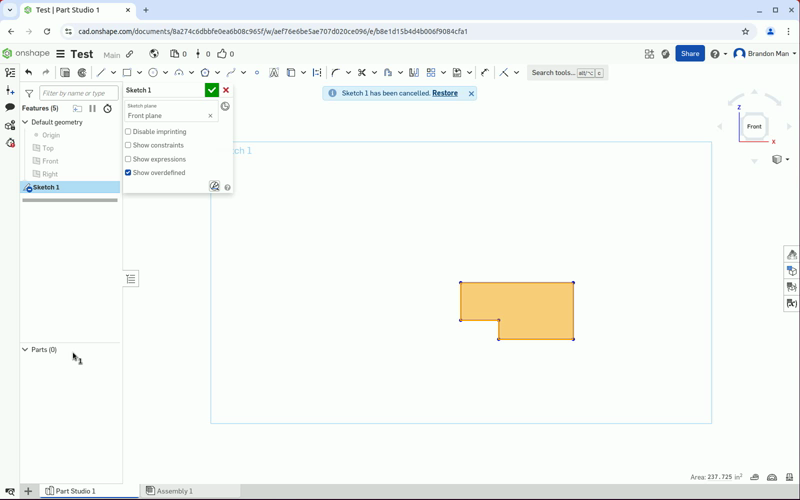
key(shift+e)
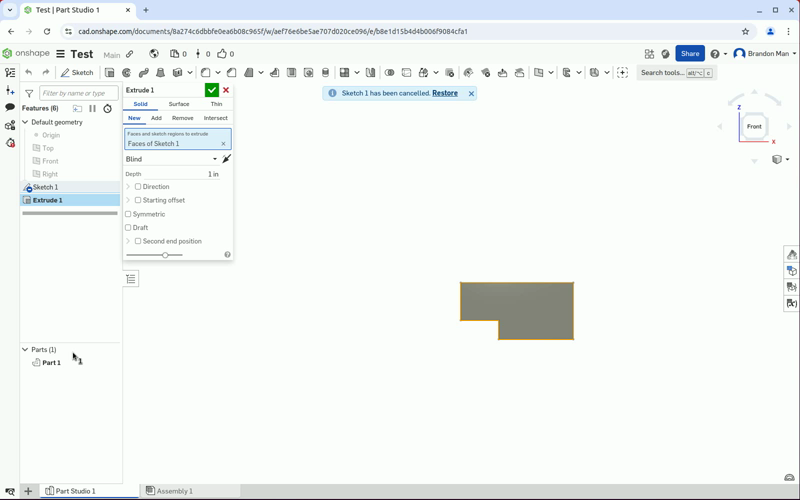
mouse_move(143, 106)
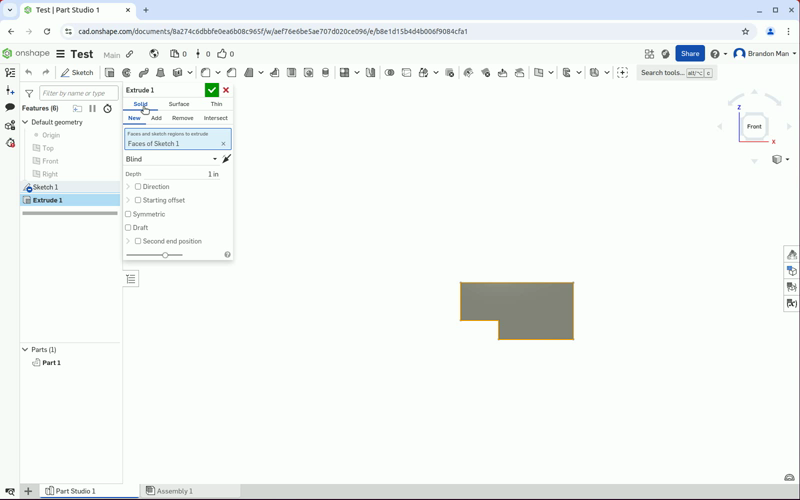
click(143, 106)
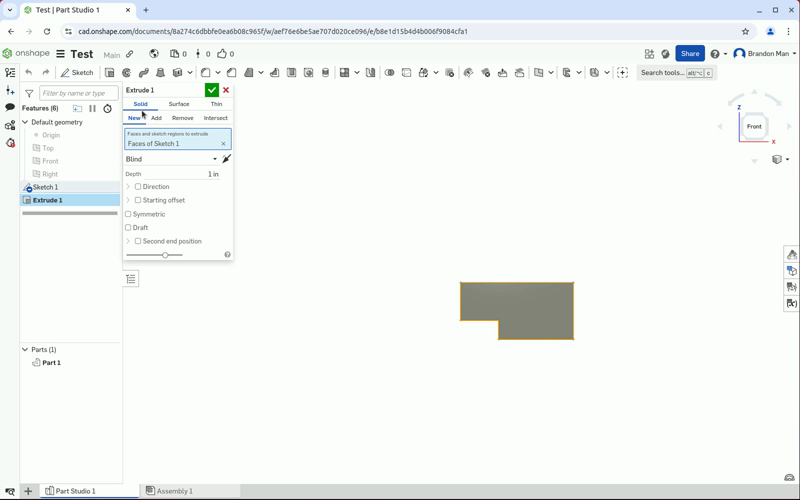
mouse_move(137, 120)
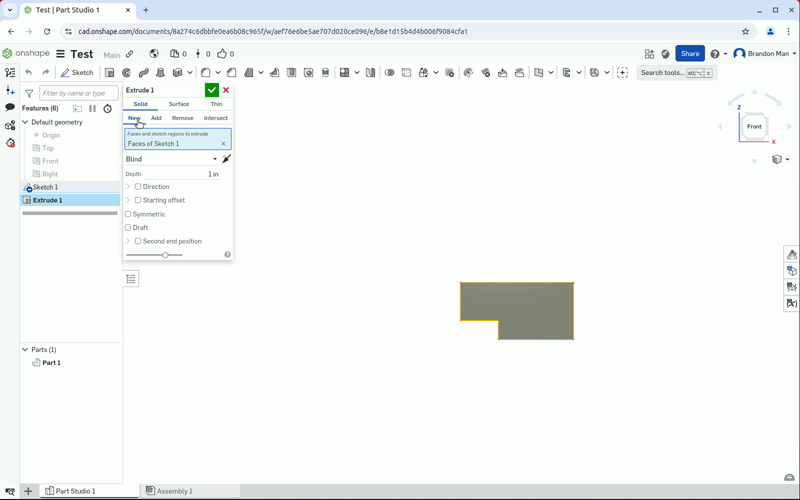
click(137, 120)
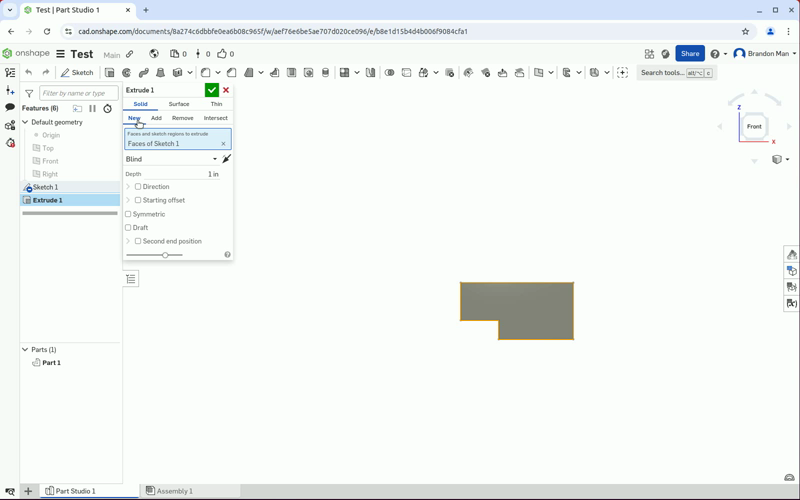
key(tab, 4)
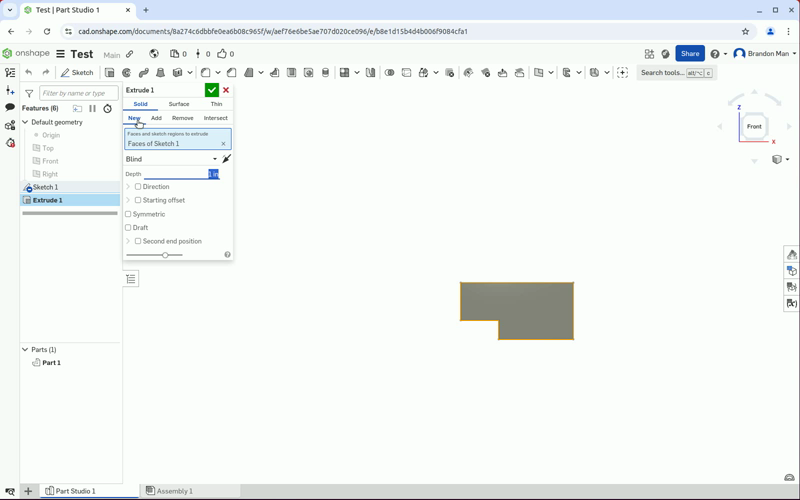
text(3.851)
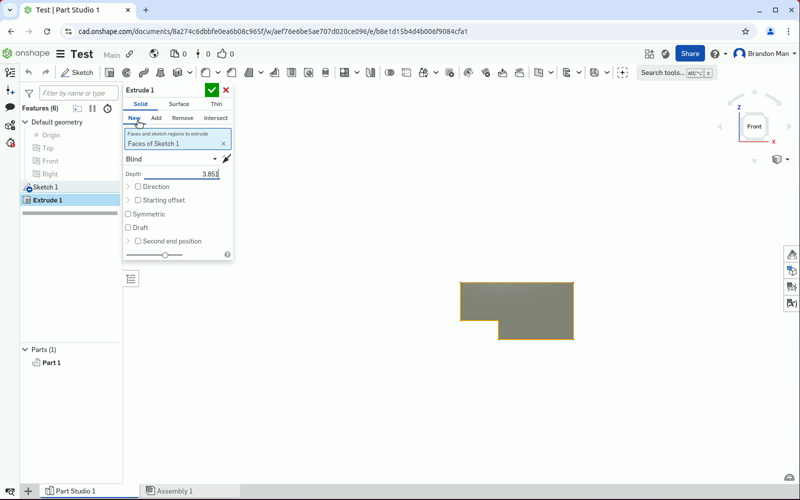
key(enter)
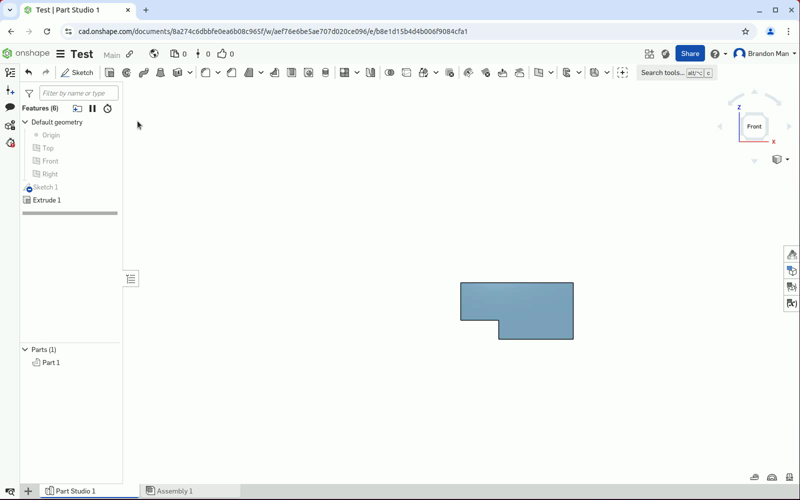
key(shift+h)
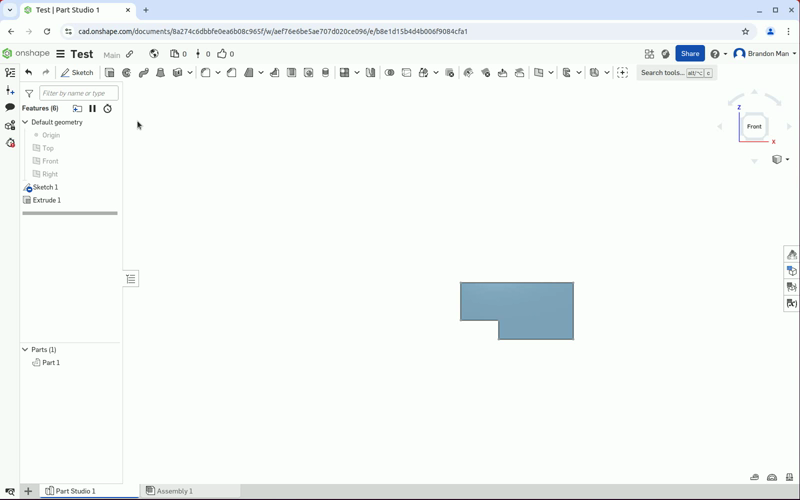
key(shift+h)
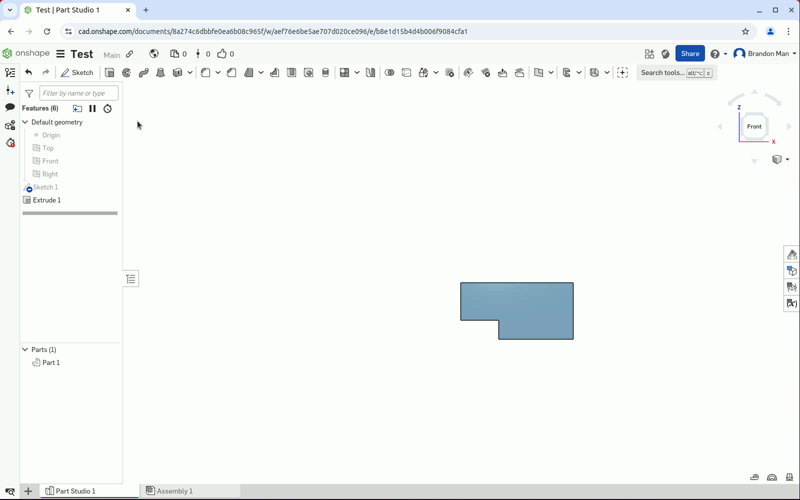
mouse_move(73, 189)
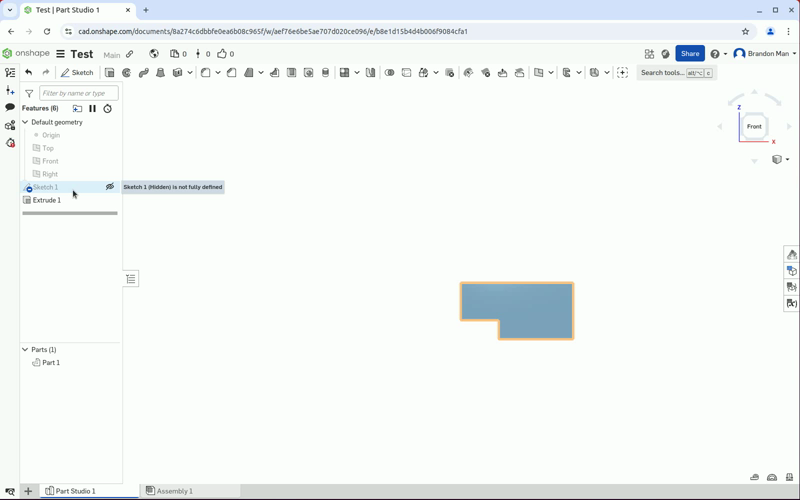
click(73, 189)
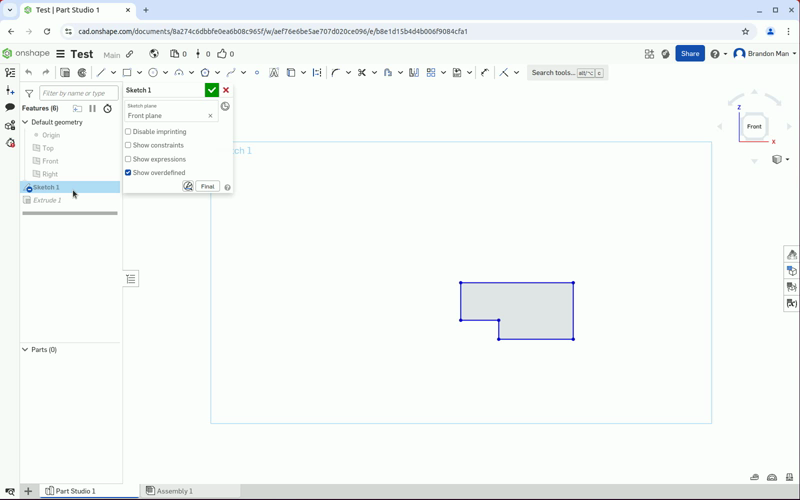
mouse_move(229, 92)
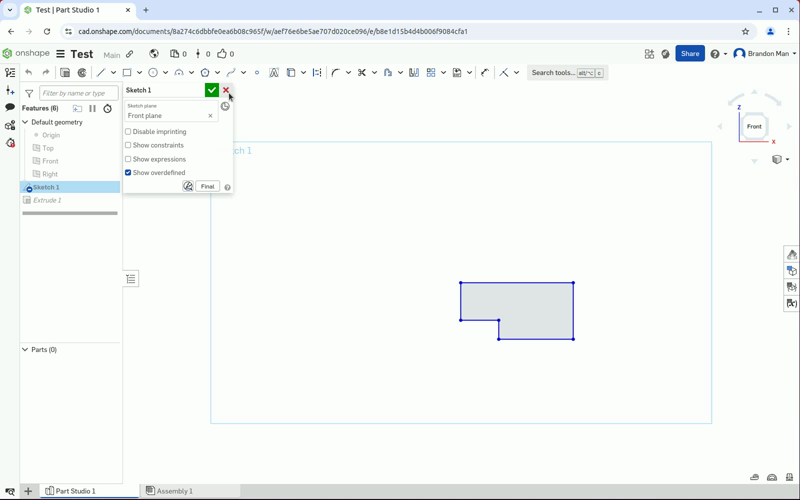
click(229, 92)
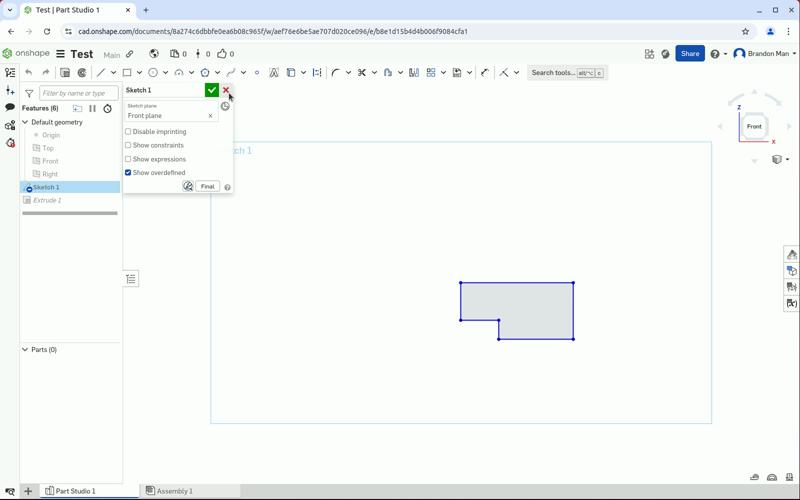
key(shift+s)
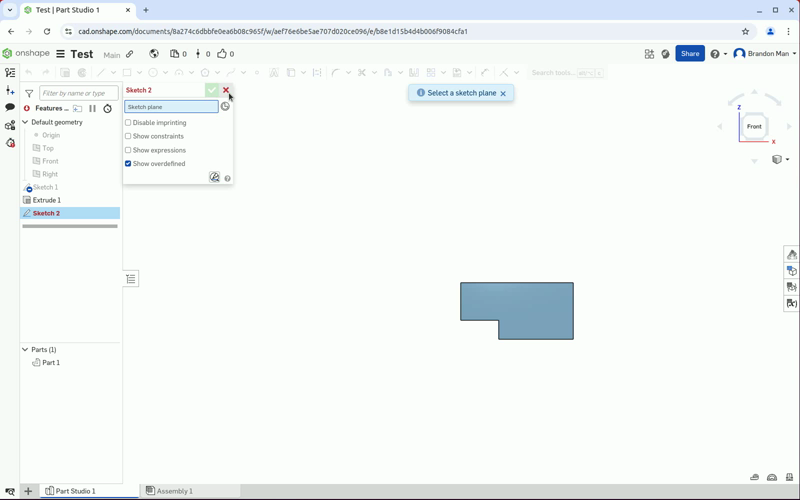
mouse_move(73, 163)
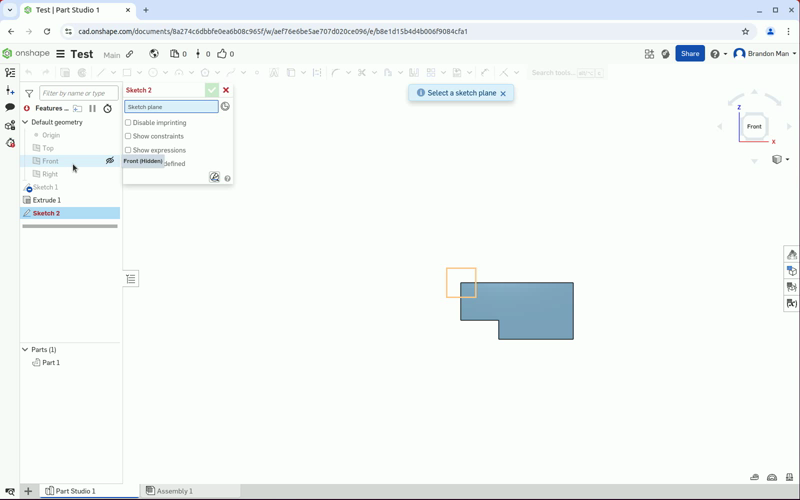
click(73, 163)
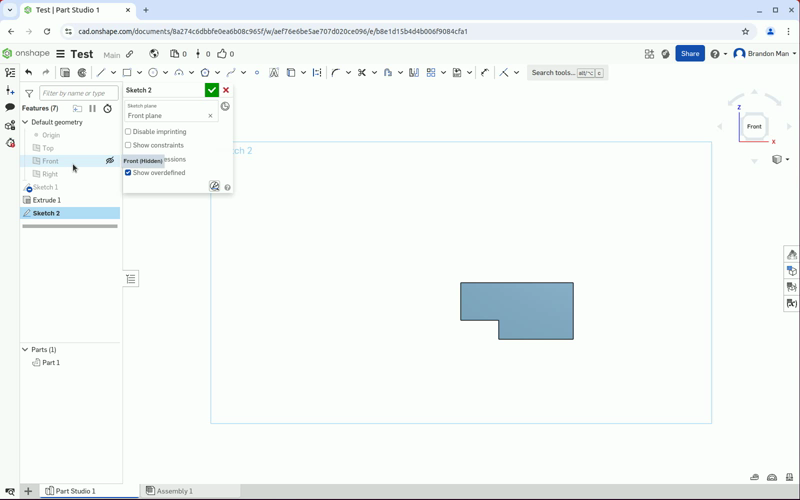
mouse_move(73, 352)
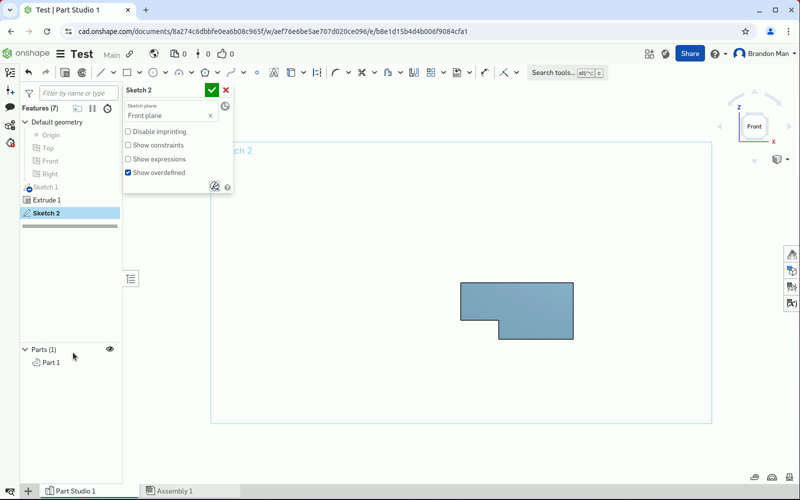
key(y)
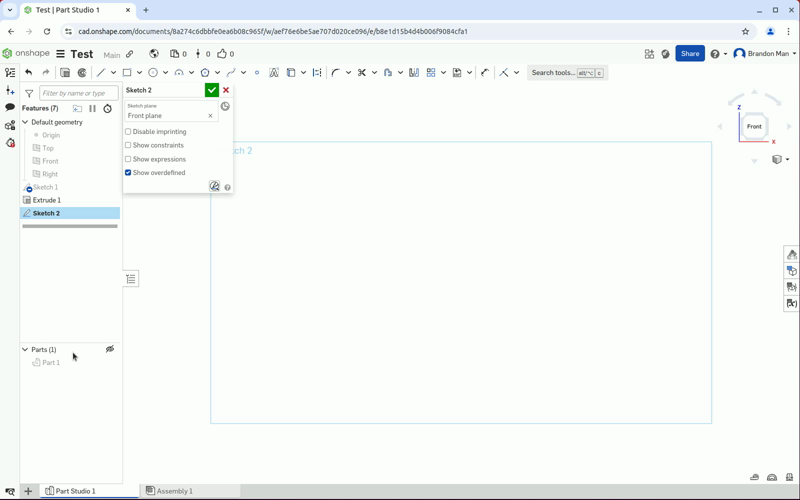
key(l)
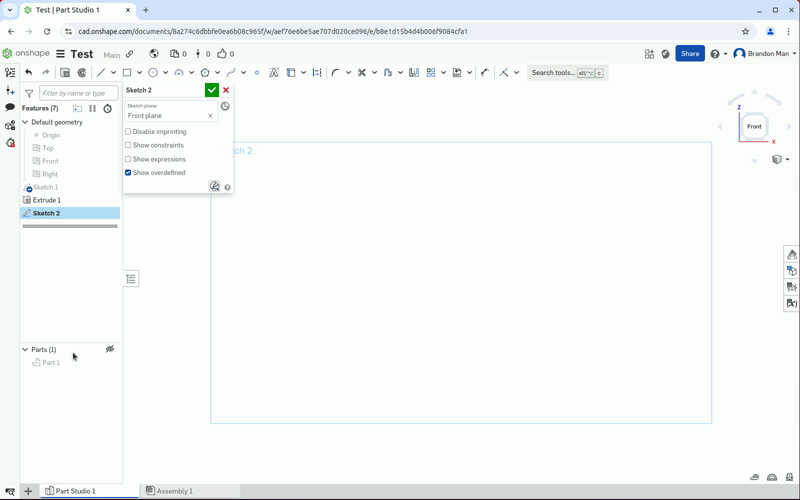
key_down(shift)
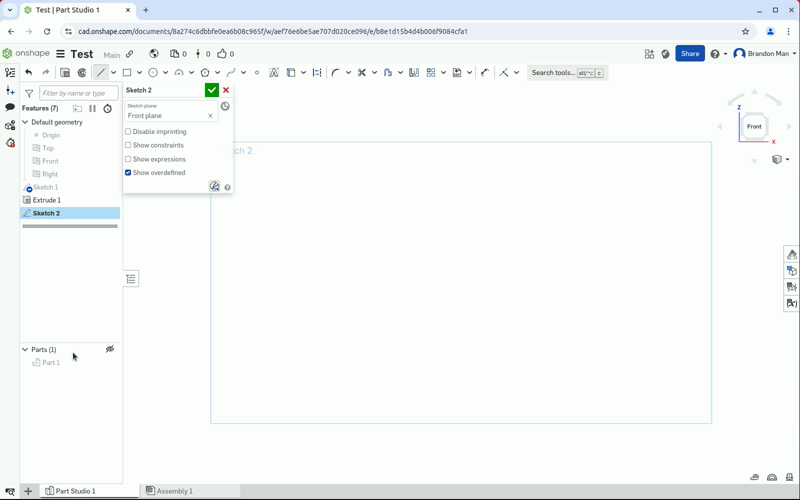
mouse_move(460, 339)
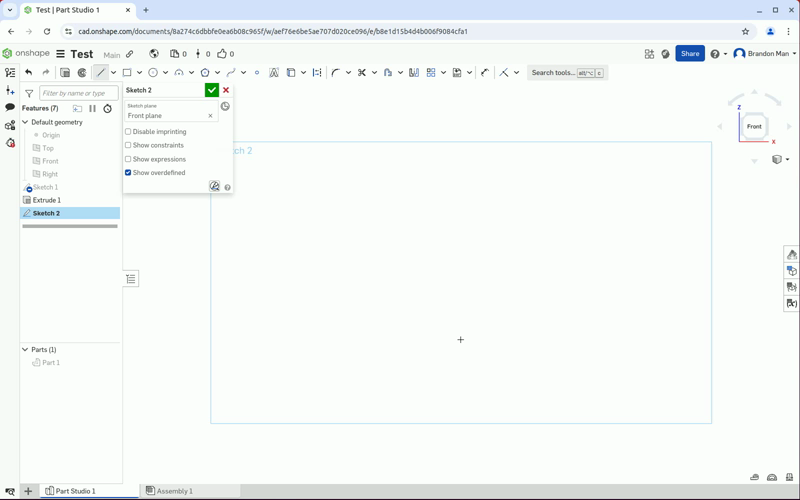
click(460, 339)
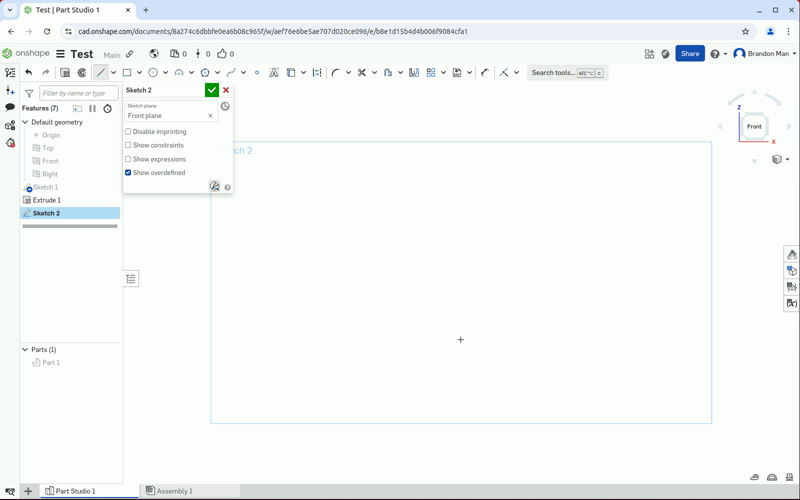
key_up(shift)
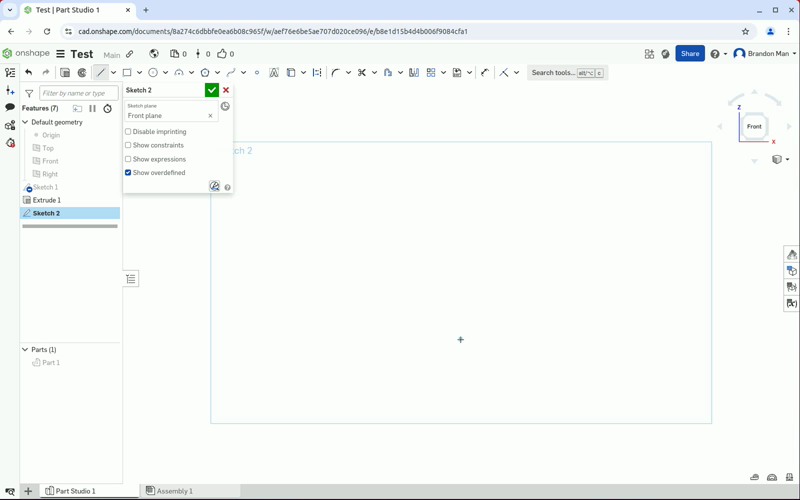
key_down(shift)
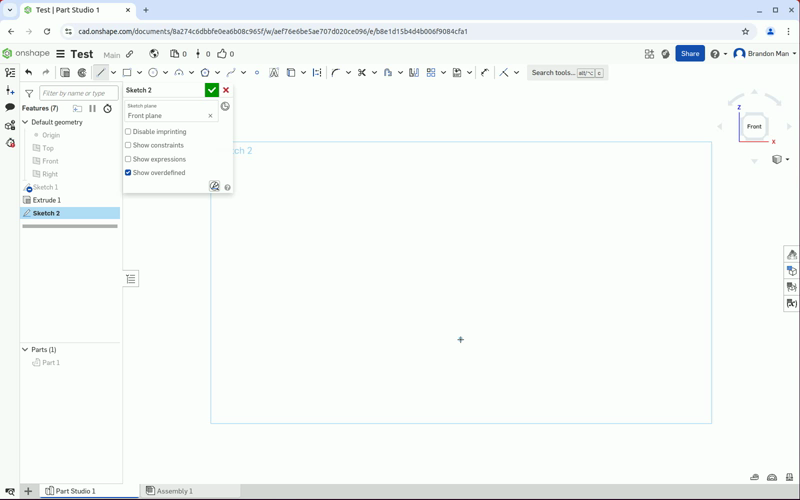
mouse_move(490, 339)
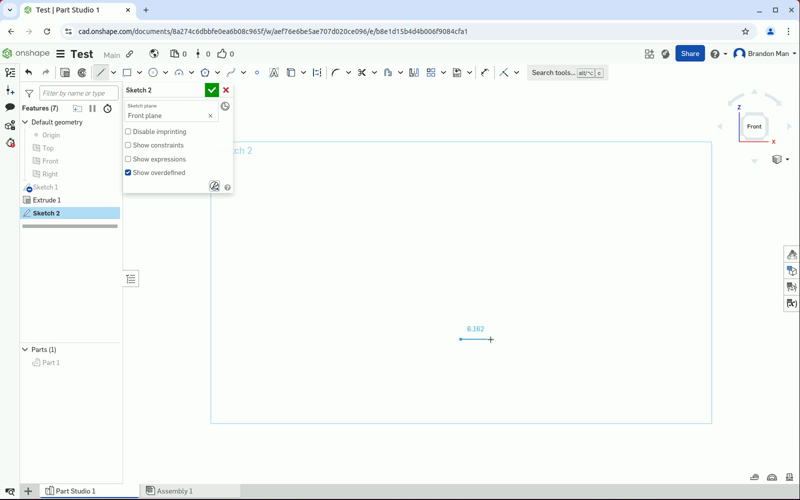
mouse_move(499, 339)
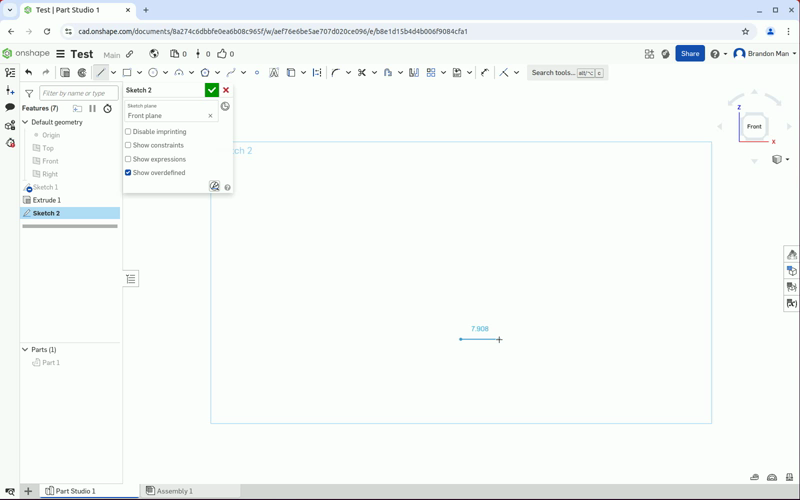
click(499, 339)
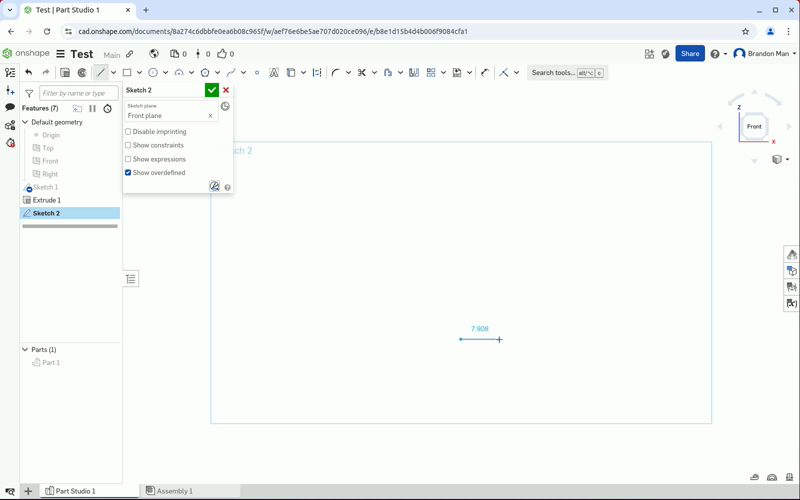
key_up(shift)
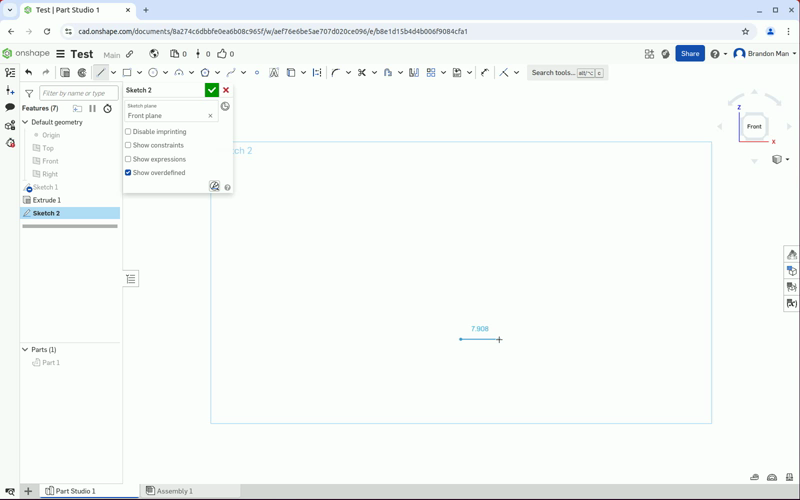
key_down(shift)
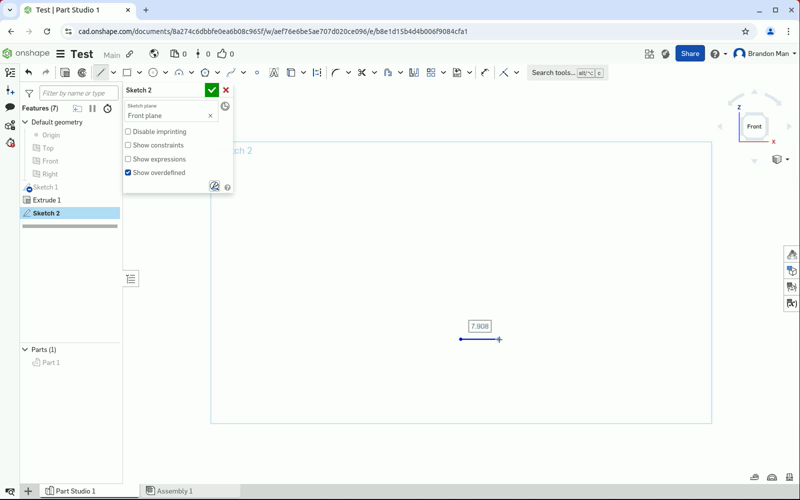
mouse_move(529, 339)
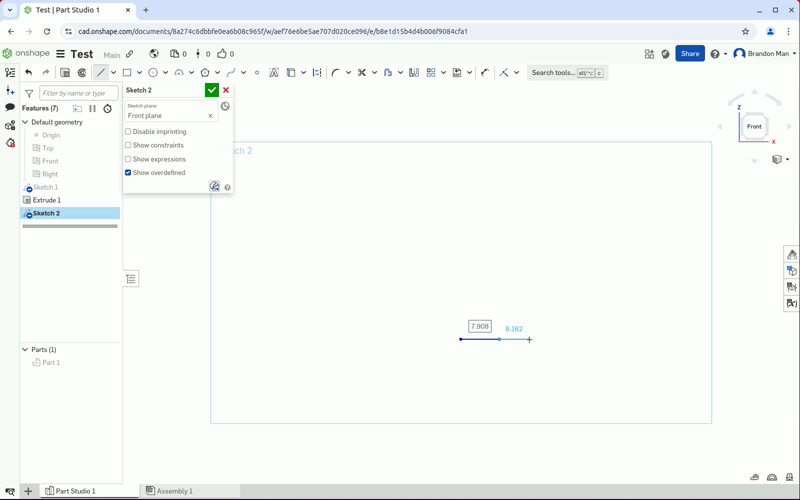
mouse_move(499, 319)
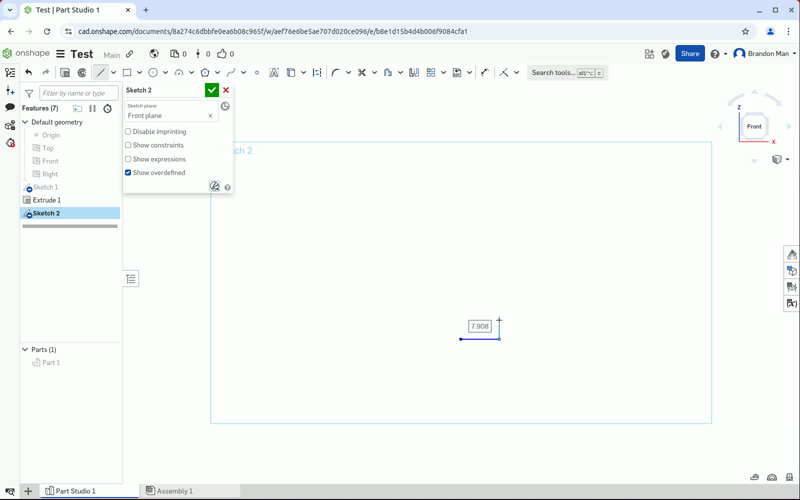
click(499, 319)
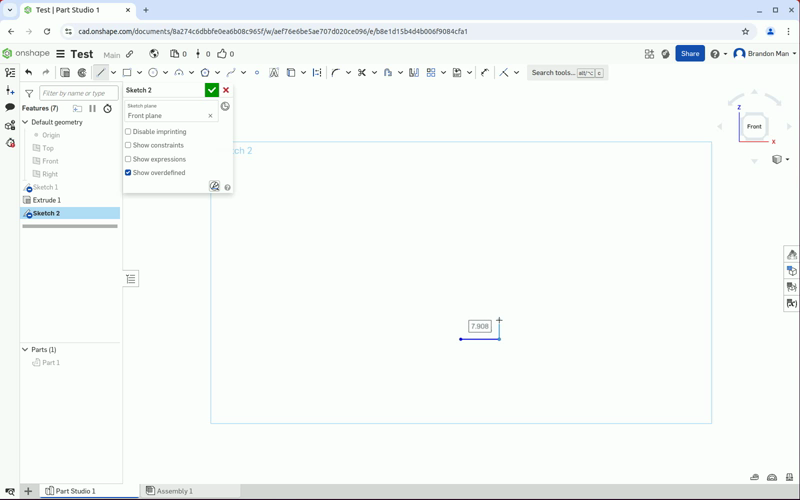
key_up(shift)
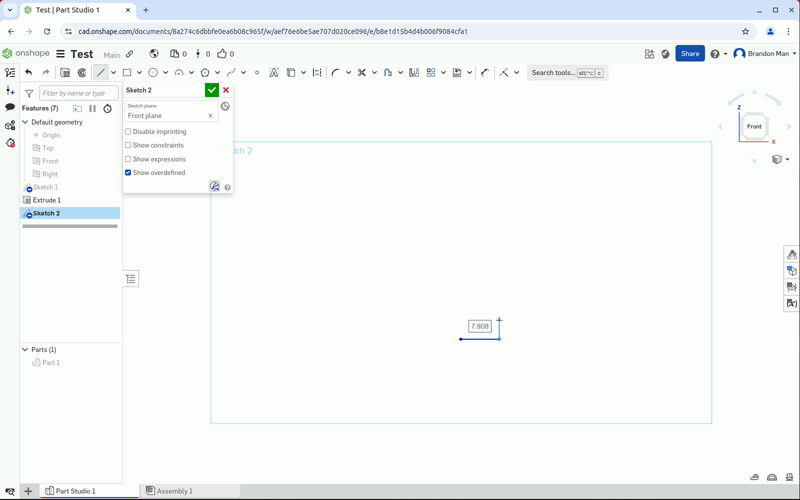
key_down(shift)
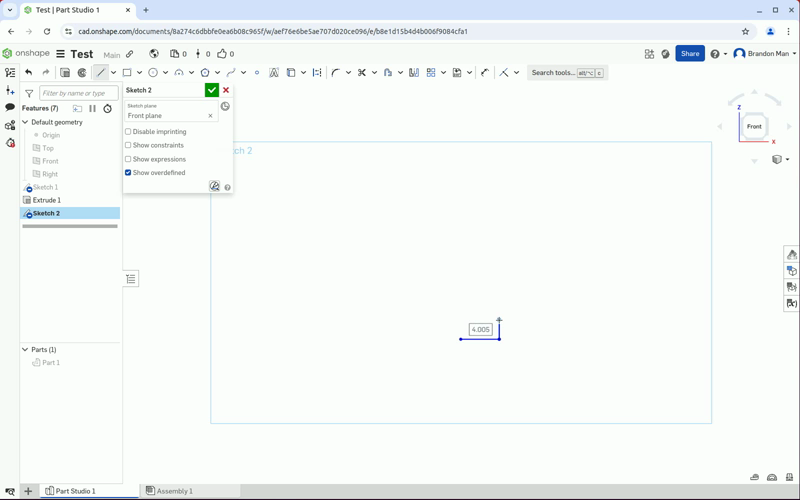
mouse_move(529, 319)
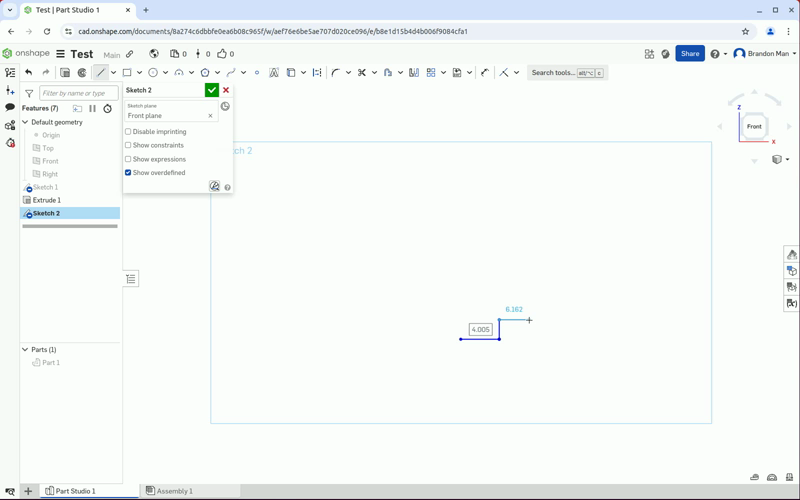
mouse_move(460, 319)
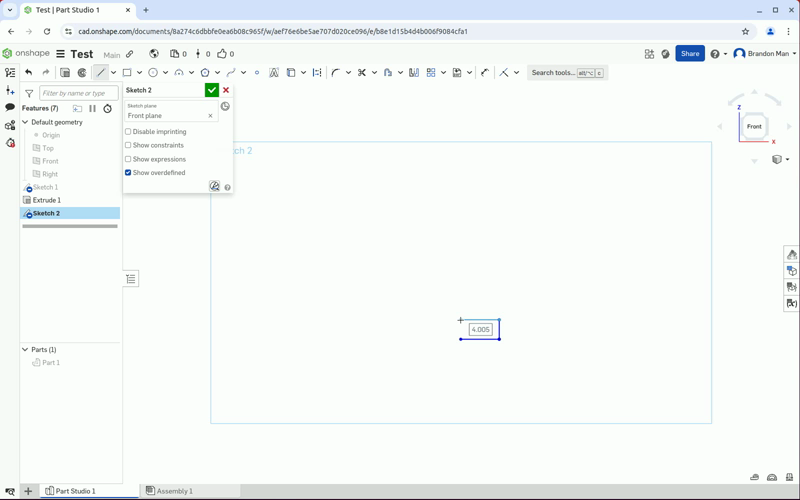
click(460, 319)
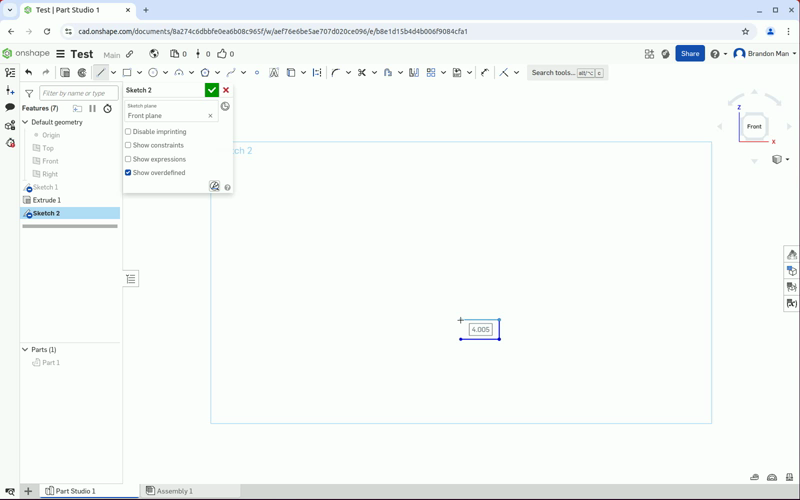
key_up(shift)
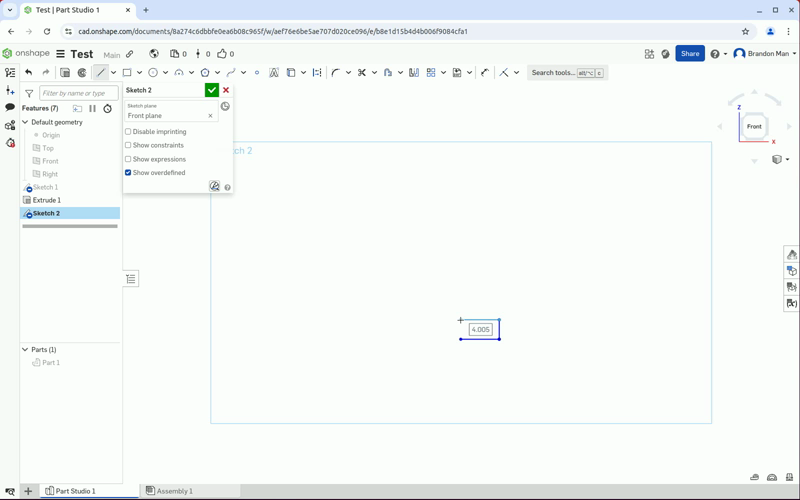
mouse_move(490, 319)
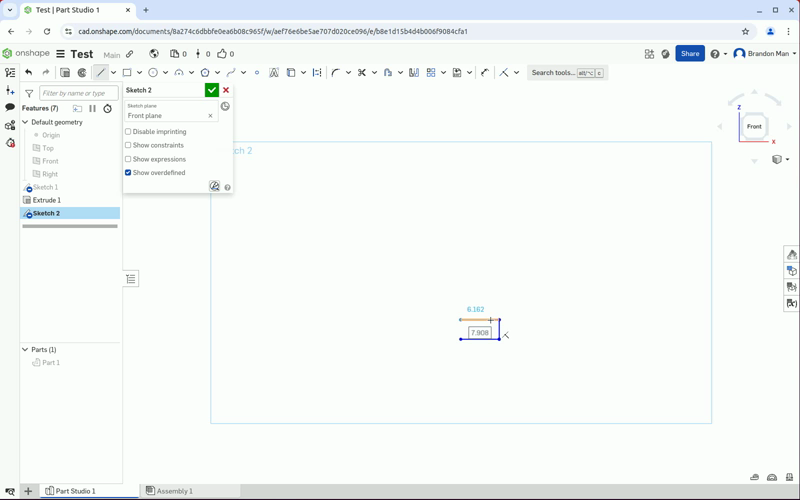
key_down(shift)
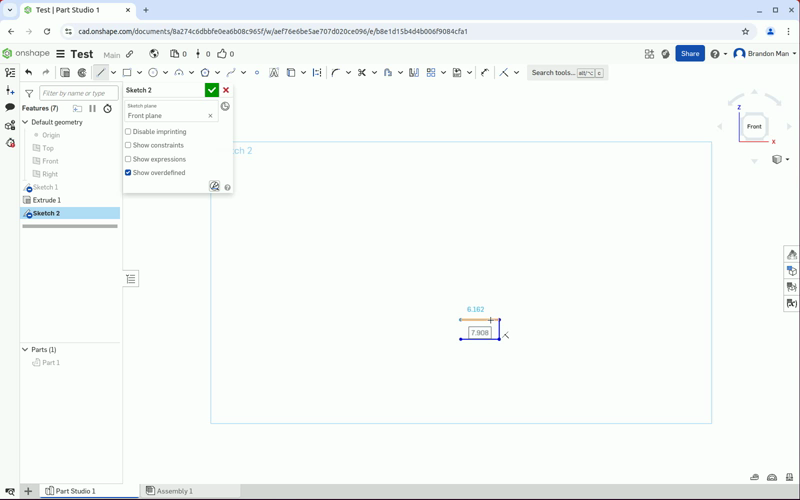
mouse_move(460, 339)
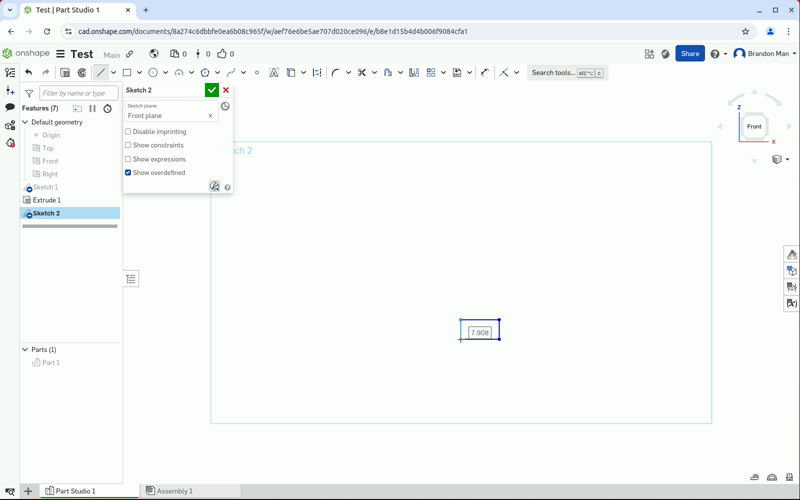
key_up(shift)
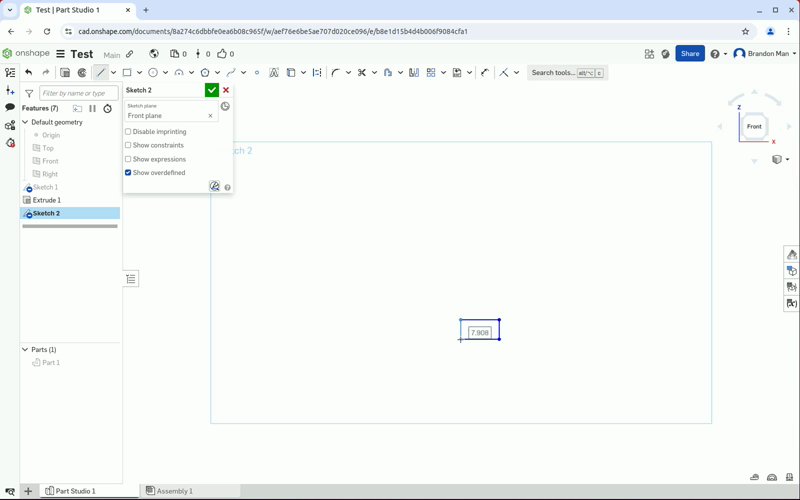
click(460, 339)
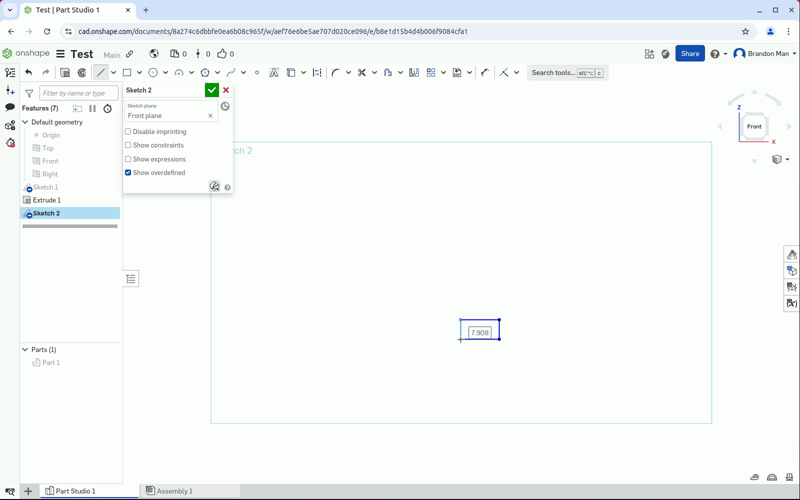
key(esc)
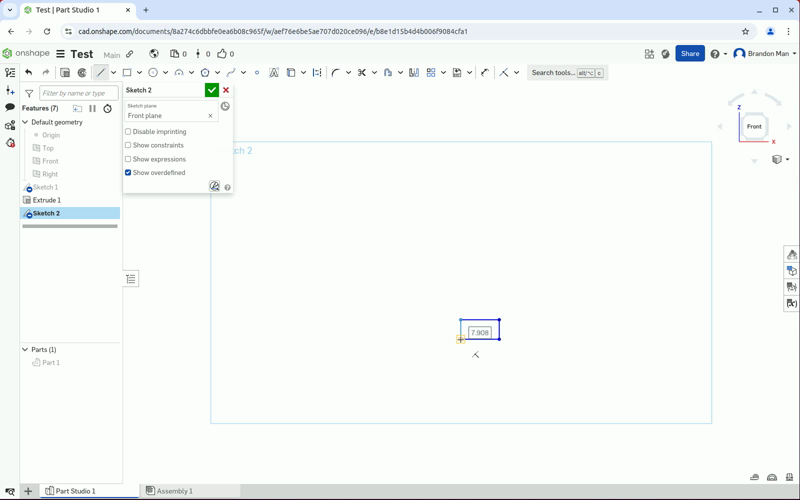
mouse_move(492, 324)
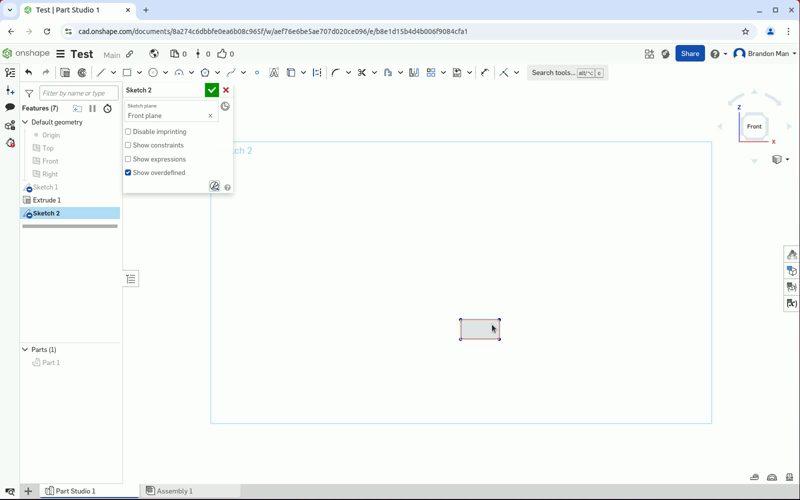
scroll(6)
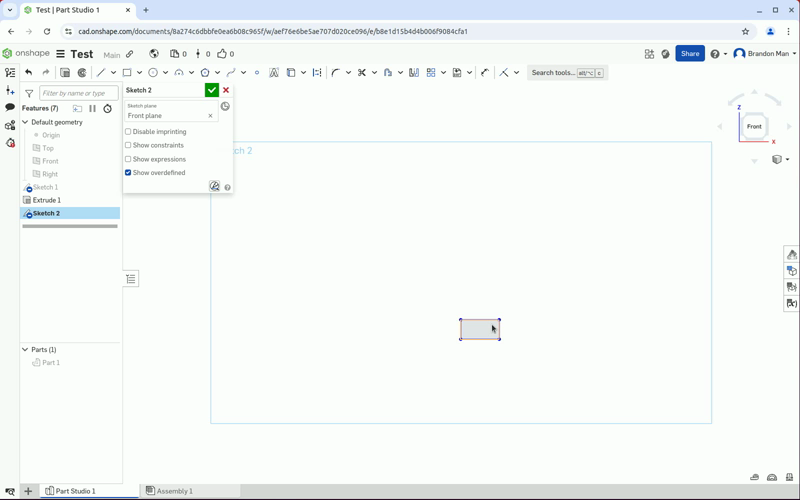
scroll(6)
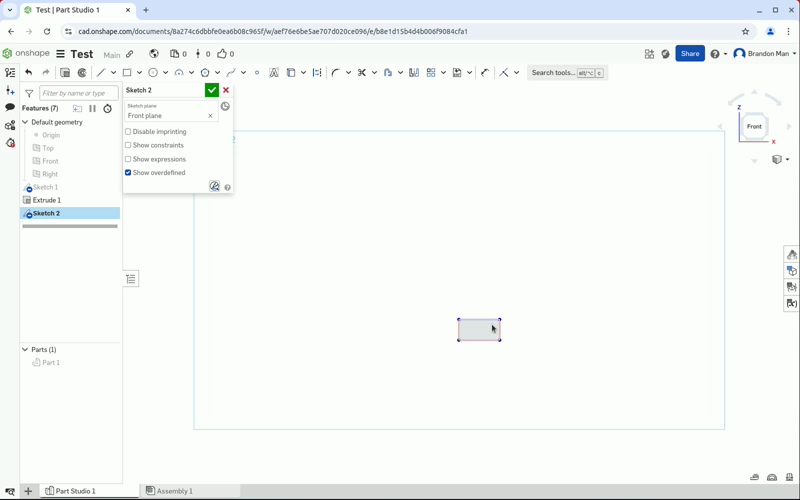
scroll(6)
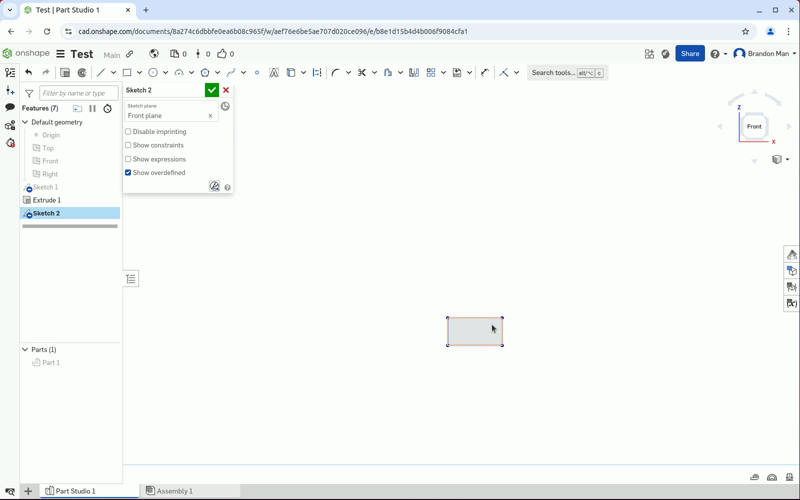
scroll(6)
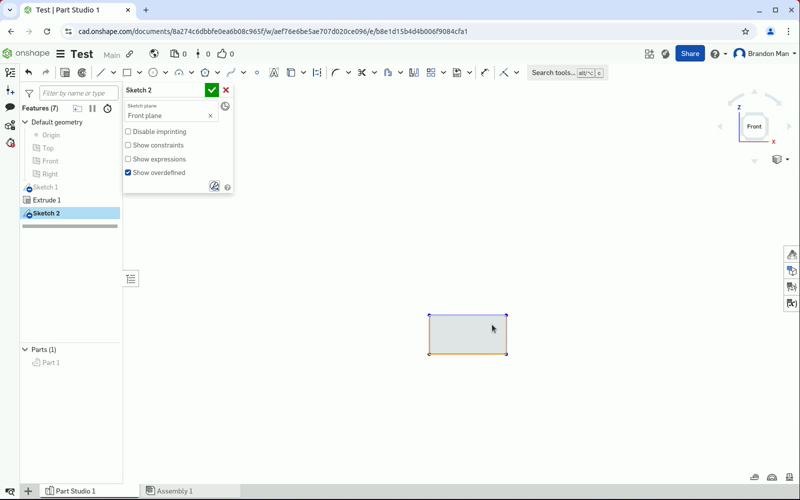
scroll(6)
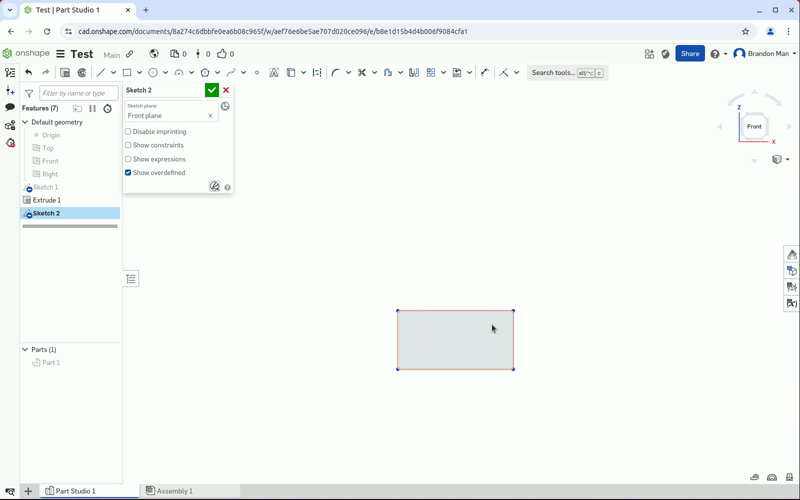
scroll(6)
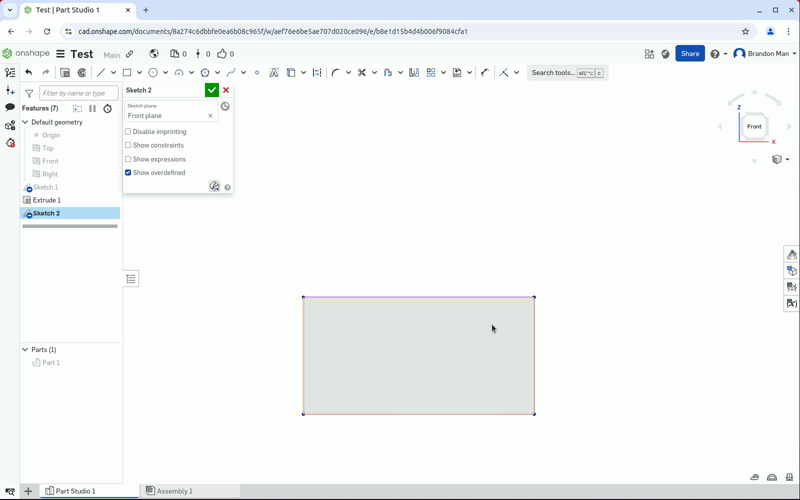
scroll(6)
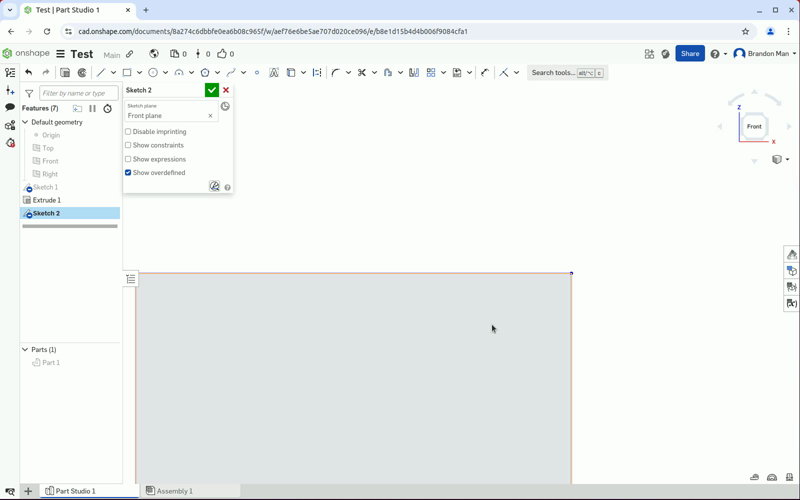
click(492, 324)
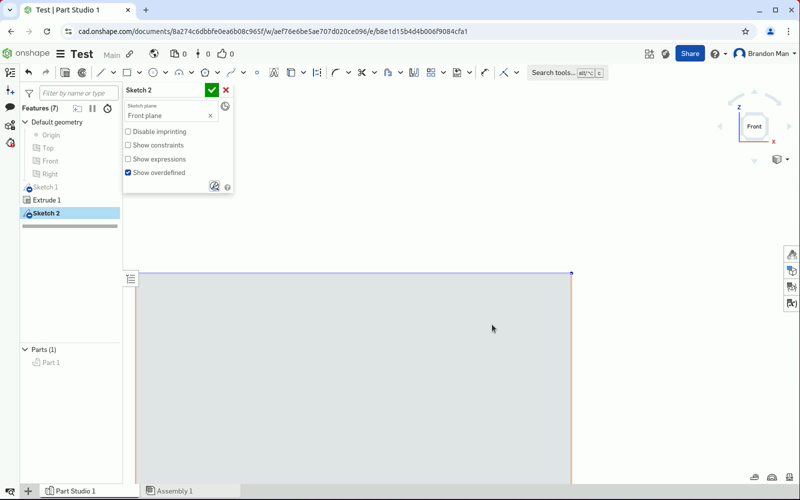
scroll(-6)
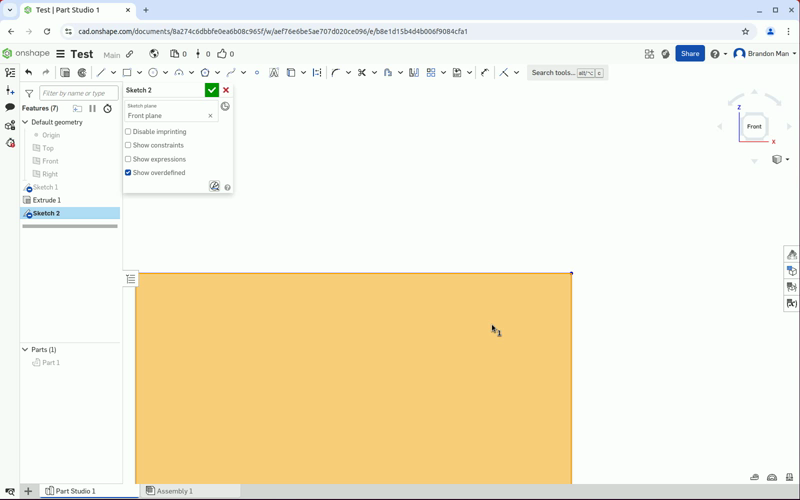
scroll(-6)
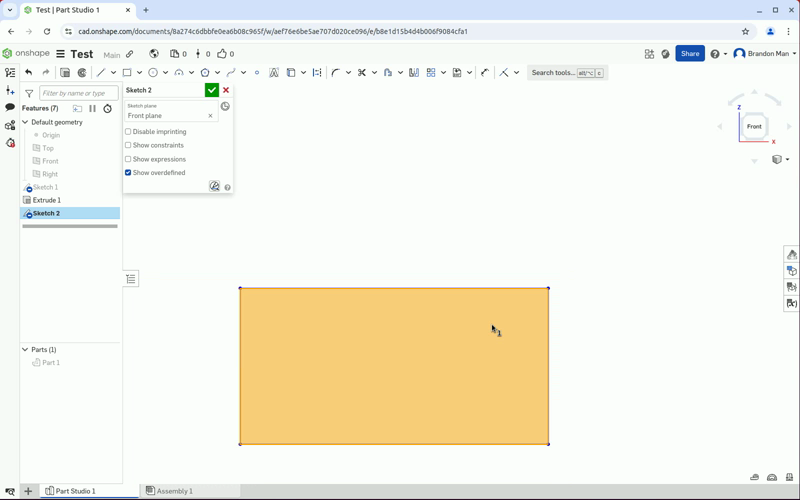
scroll(-6)
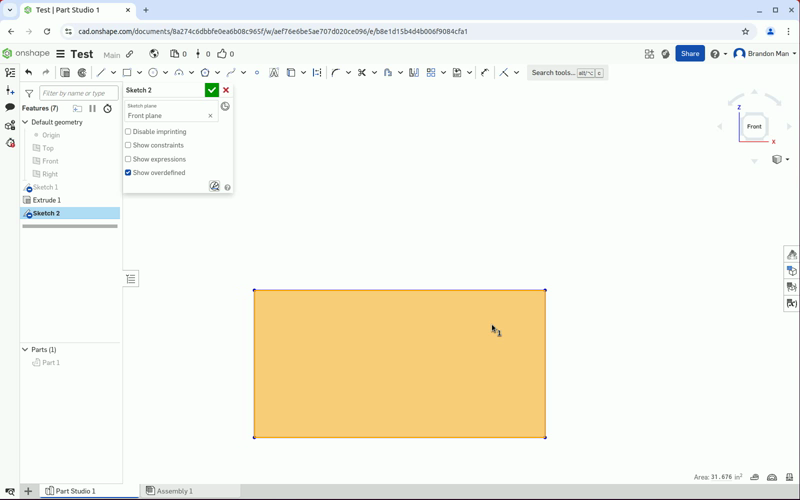
scroll(-6)
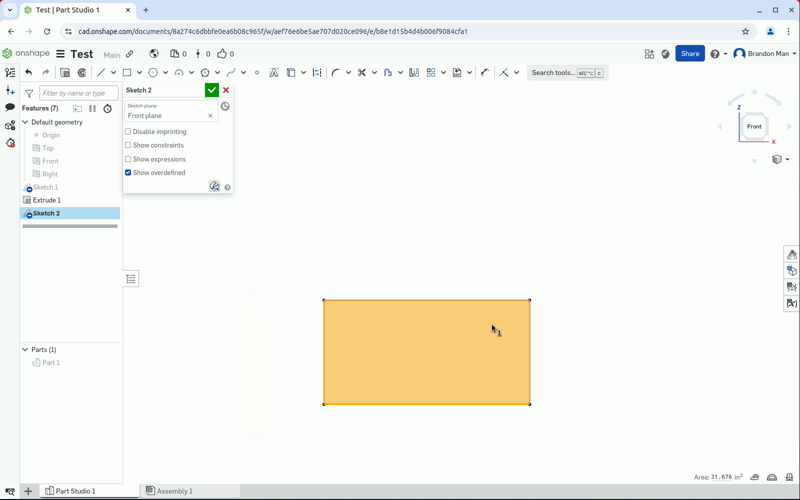
scroll(-6)
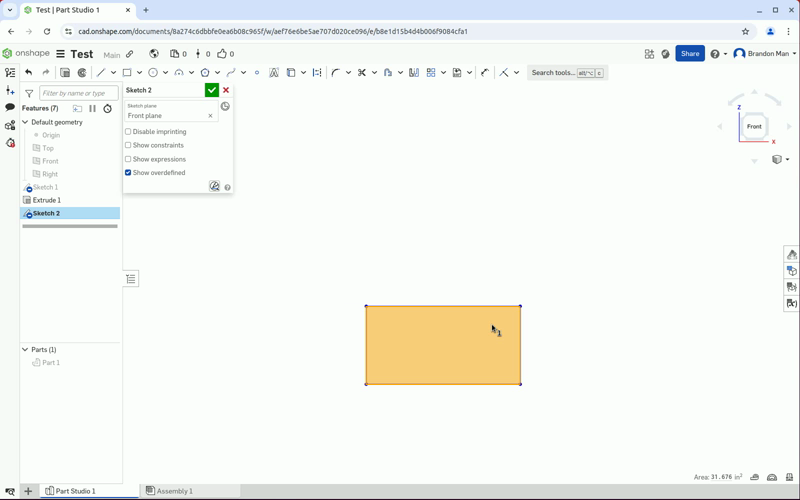
scroll(-6)
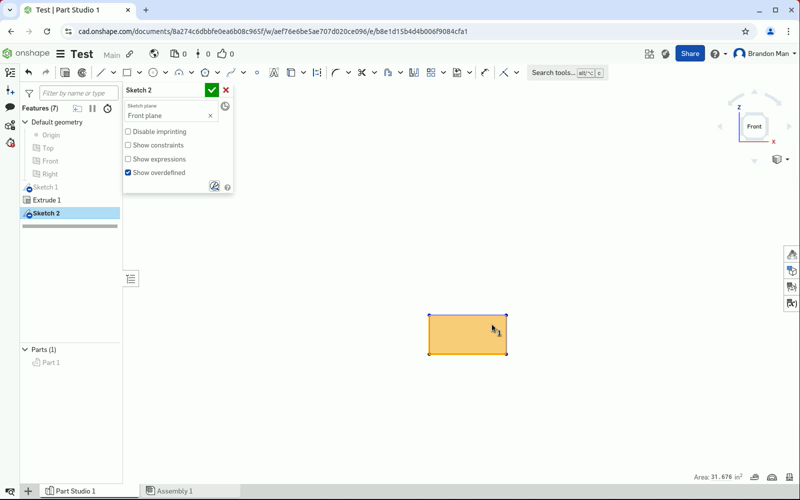
scroll(-6)
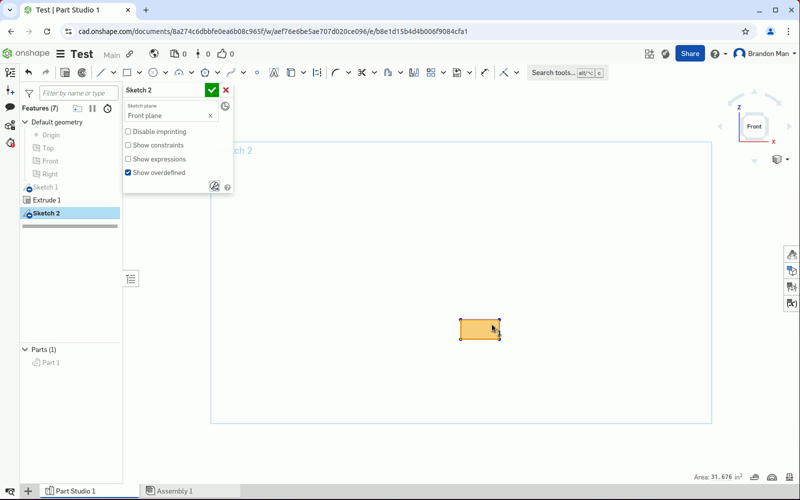
mouse_move(73, 352)
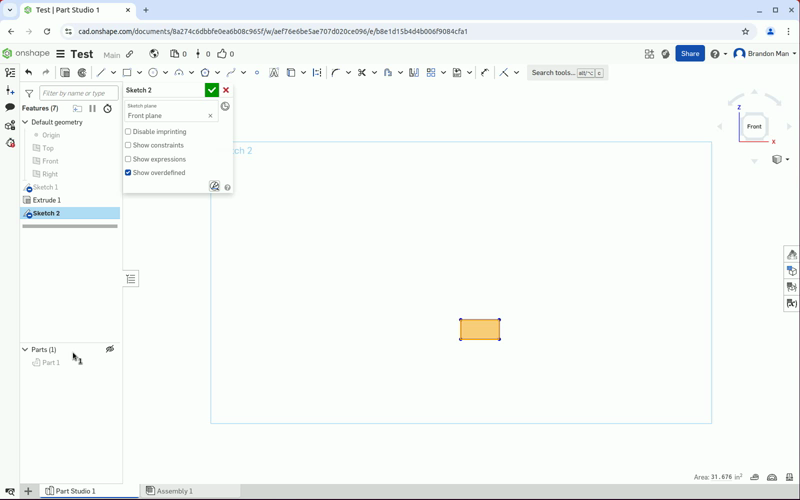
key(shift+y)
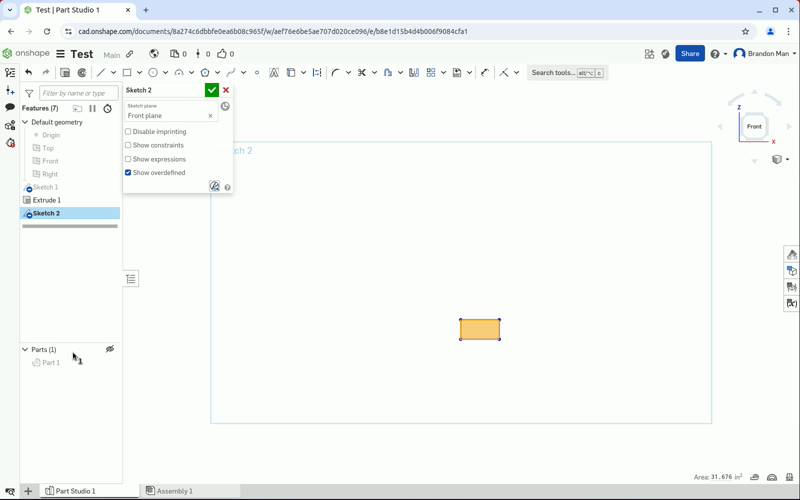
key(shift+e)
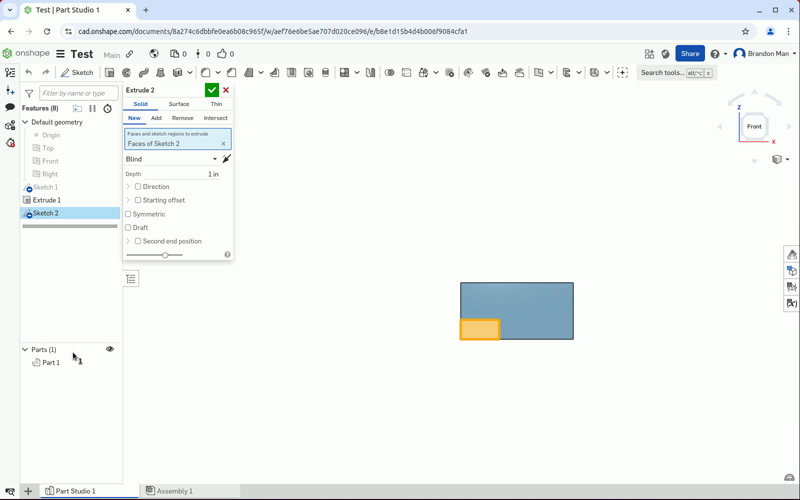
mouse_move(143, 106)
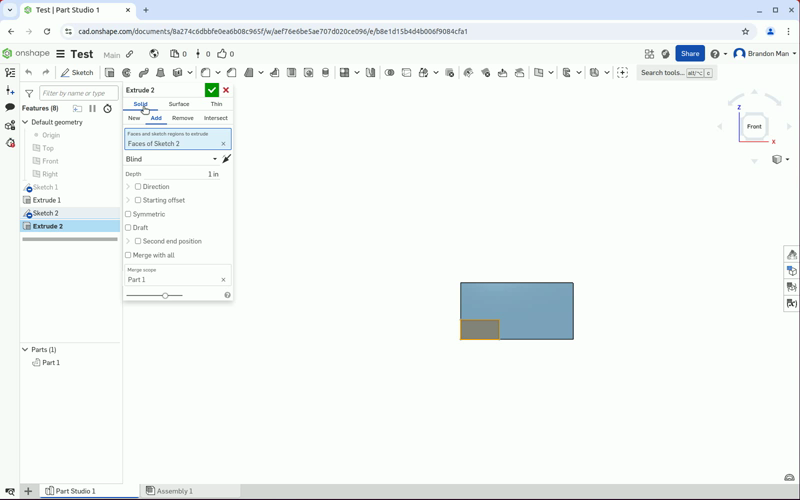
click(143, 106)
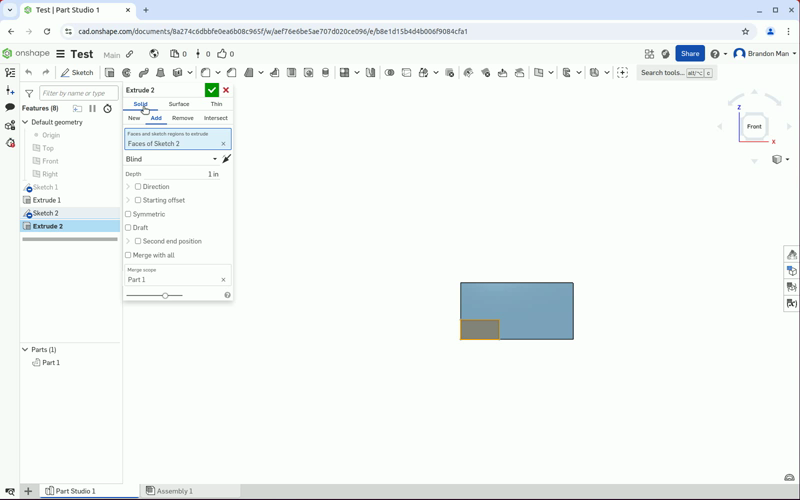
mouse_move(137, 120)
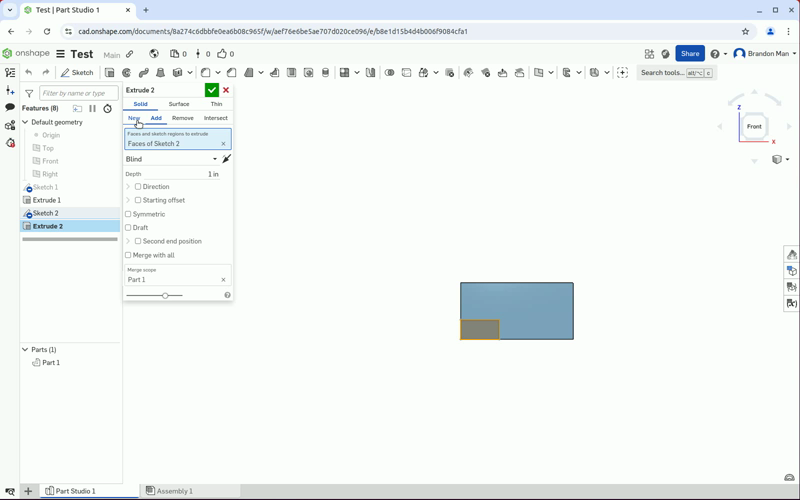
click(137, 120)
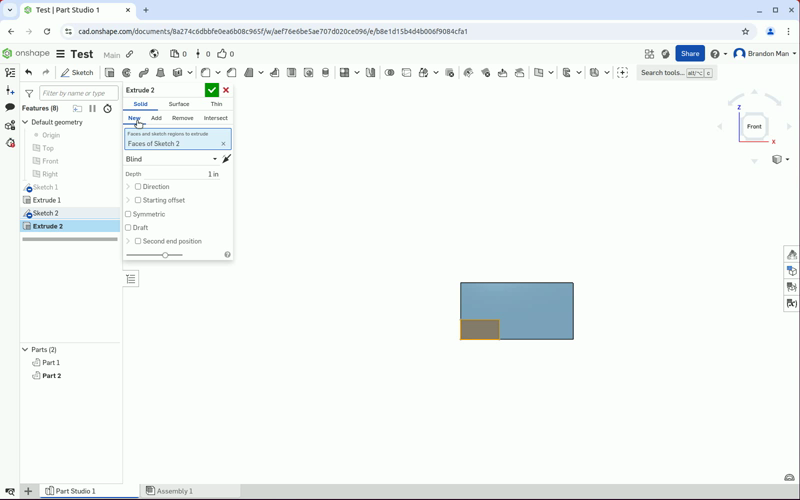
key(tab, 4)
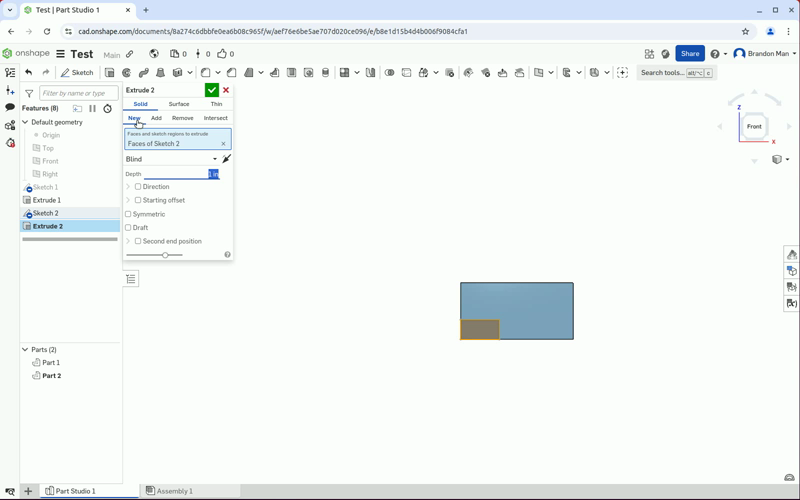
text(11.554)
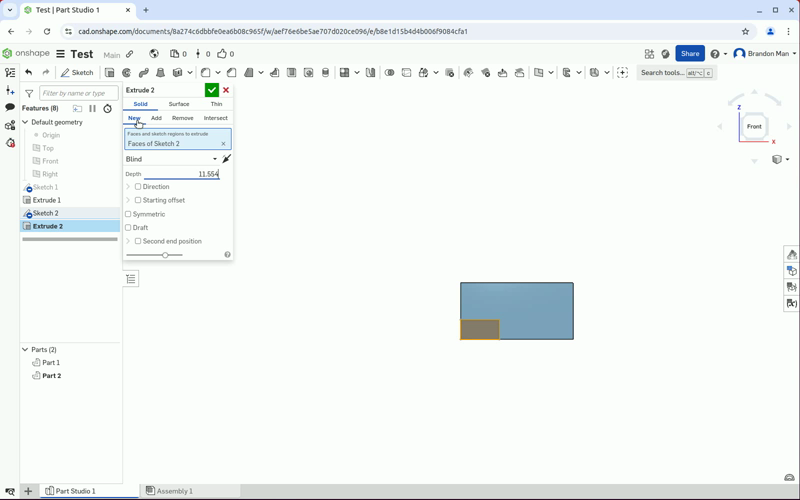
key(enter)
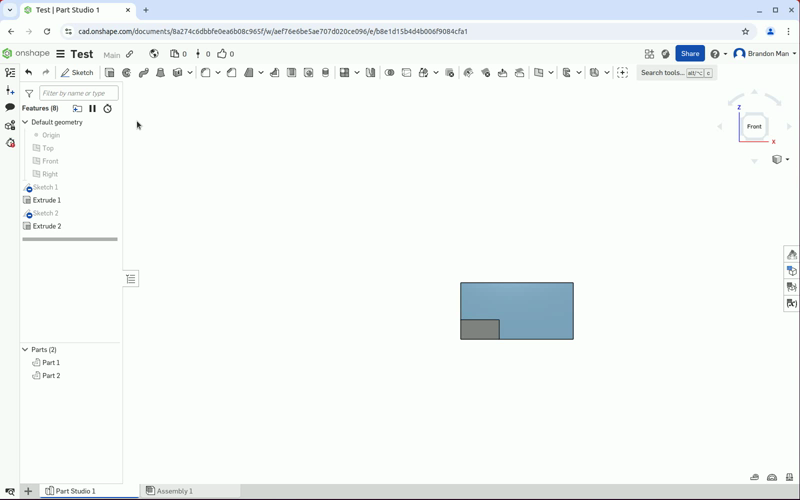
key(shift+h)
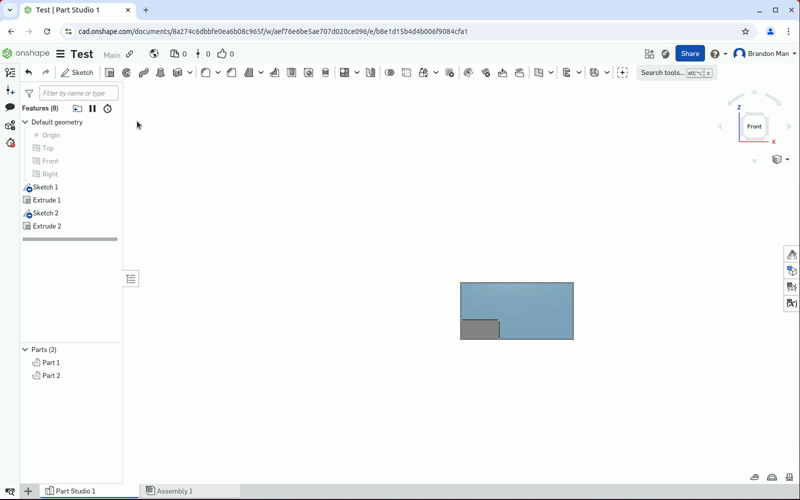
key(shift+h)
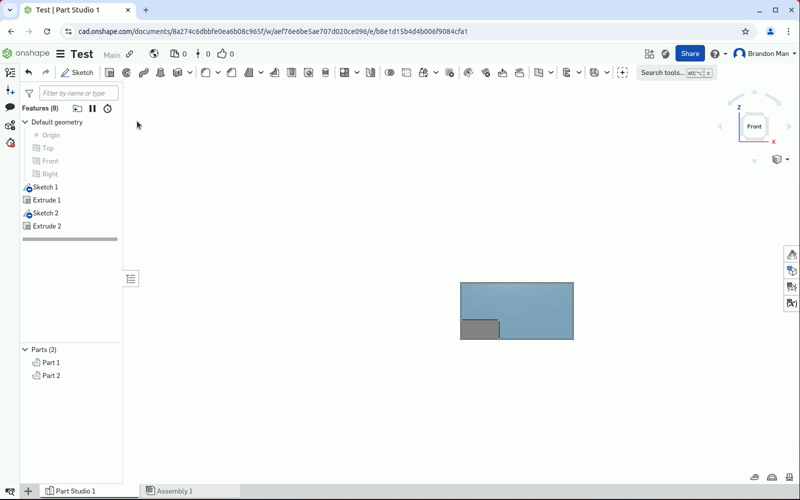
key(shift+7)
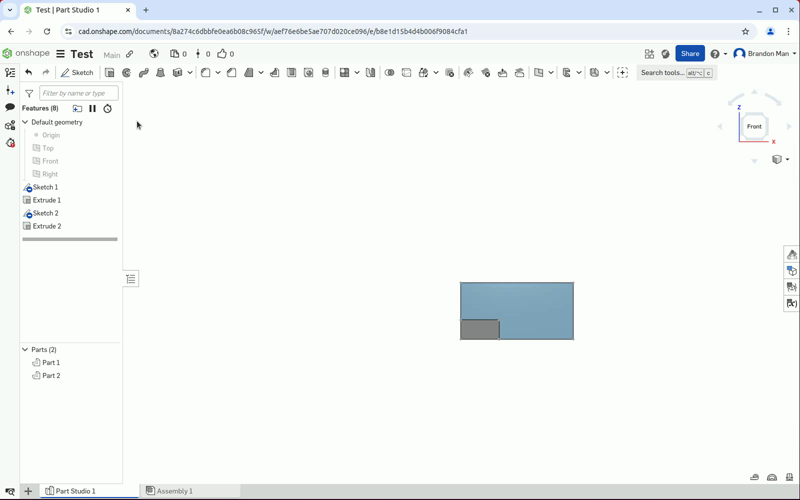
key(left, 2)
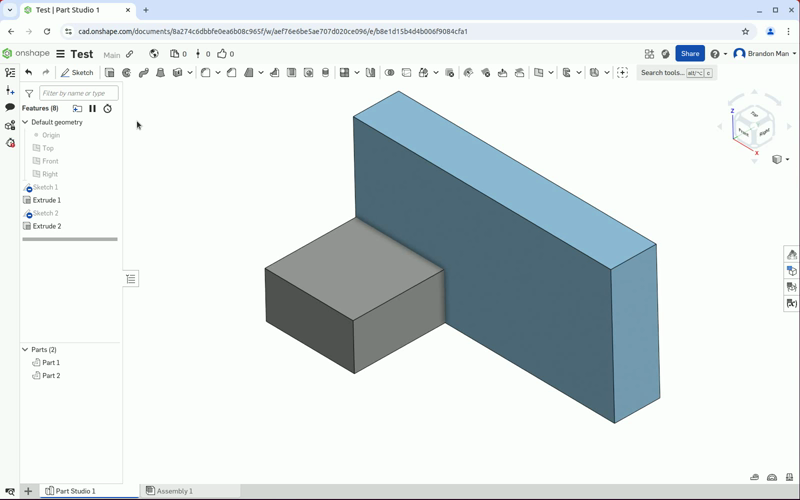
key(down, 2)
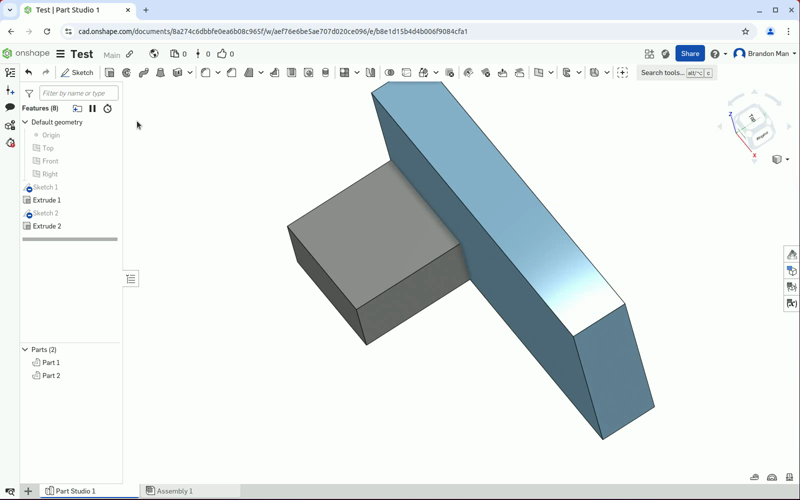
key(up, 2)
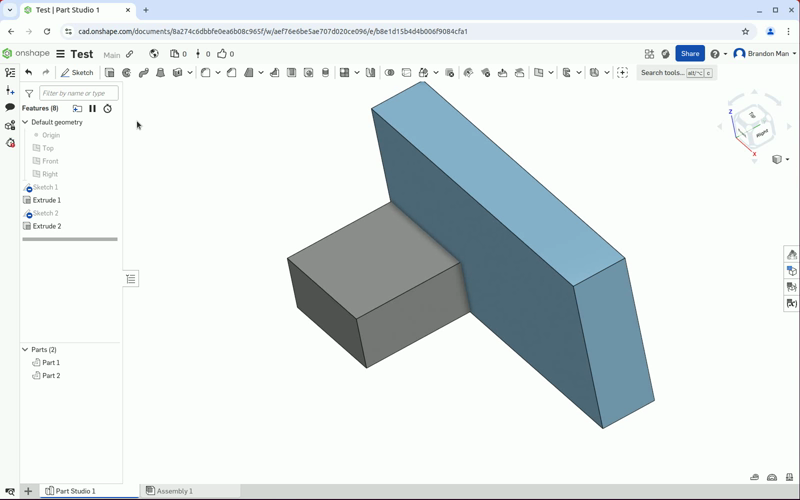
key(right, 2)
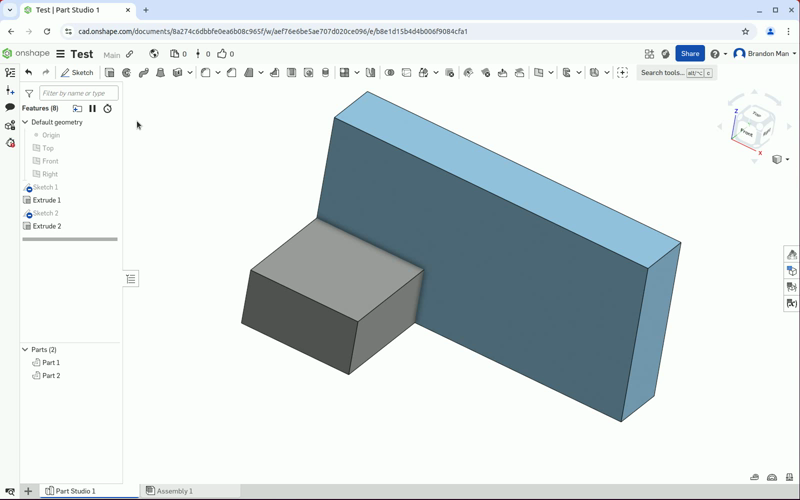
mouse_move(73, 189)
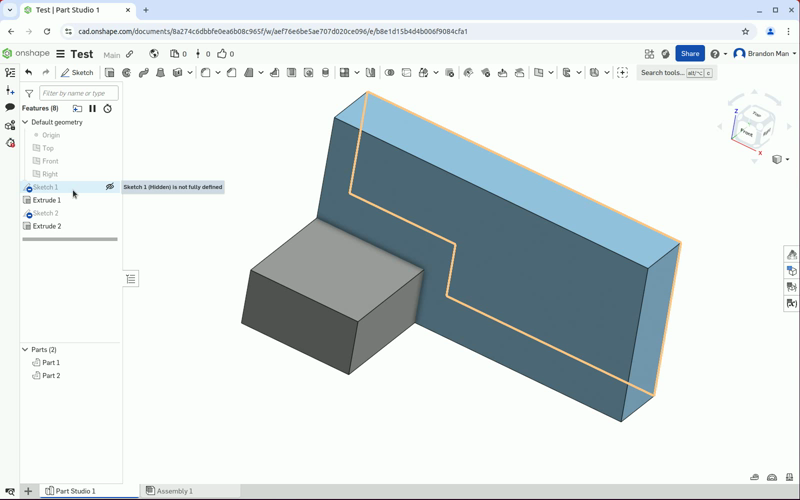
click(73, 189)